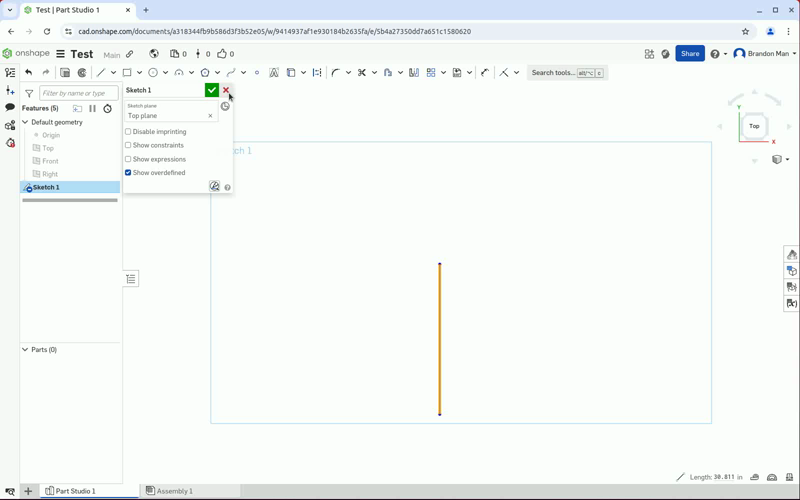
key(shift+h)
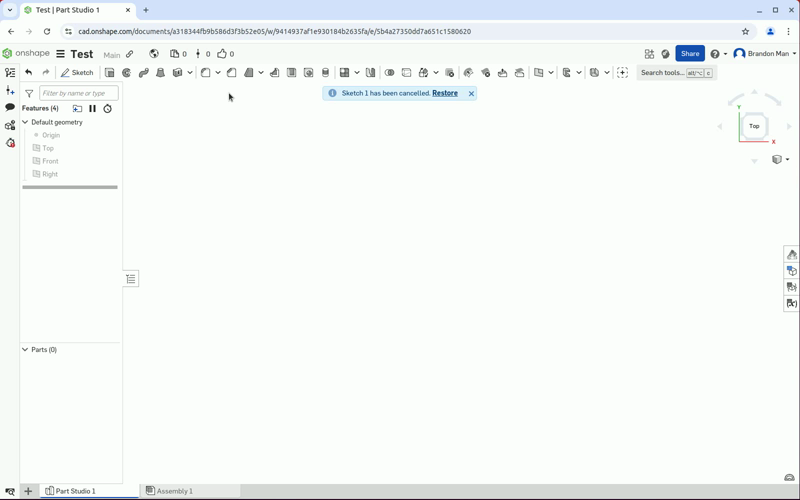
mouse_move(73, 352)
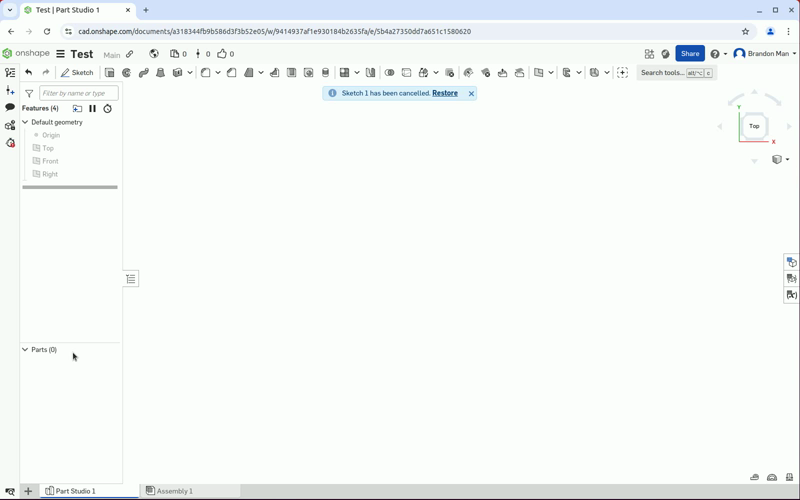
key(y)
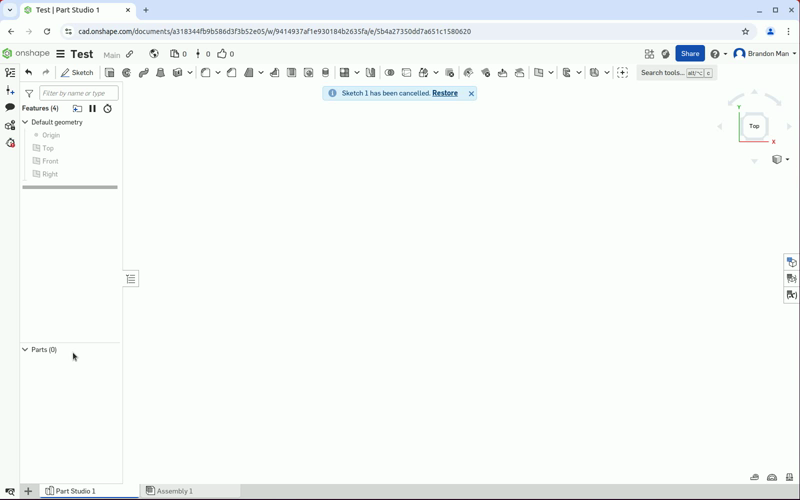
key(shift+p)
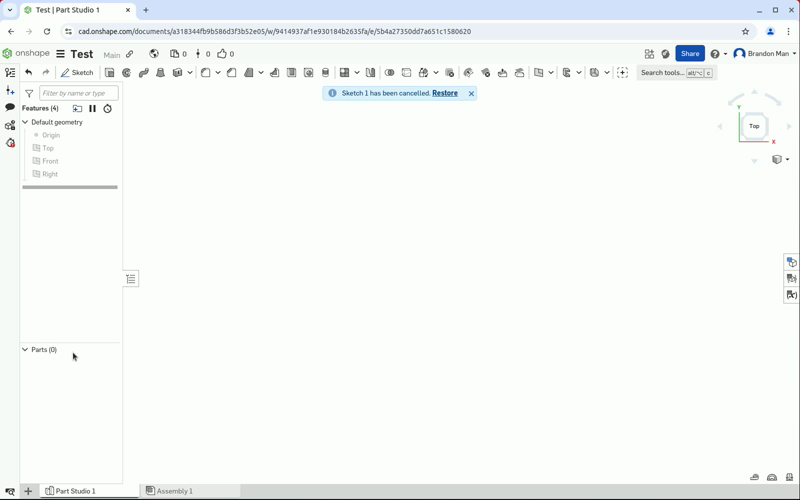
key(space)
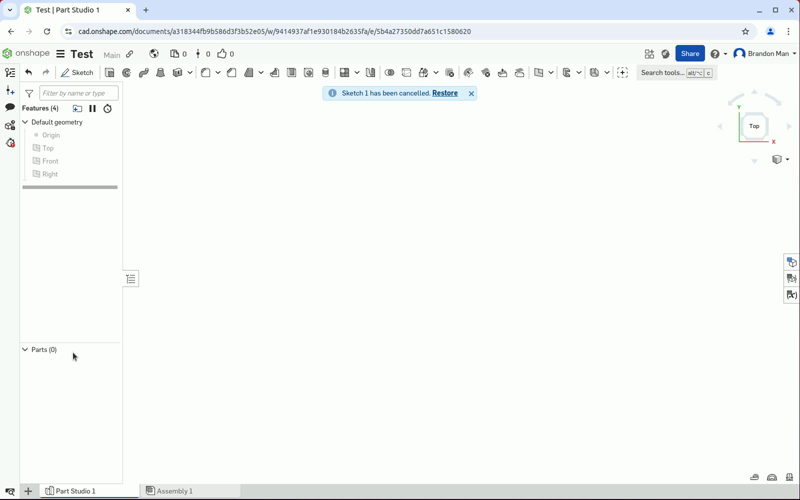
key_down(shift)
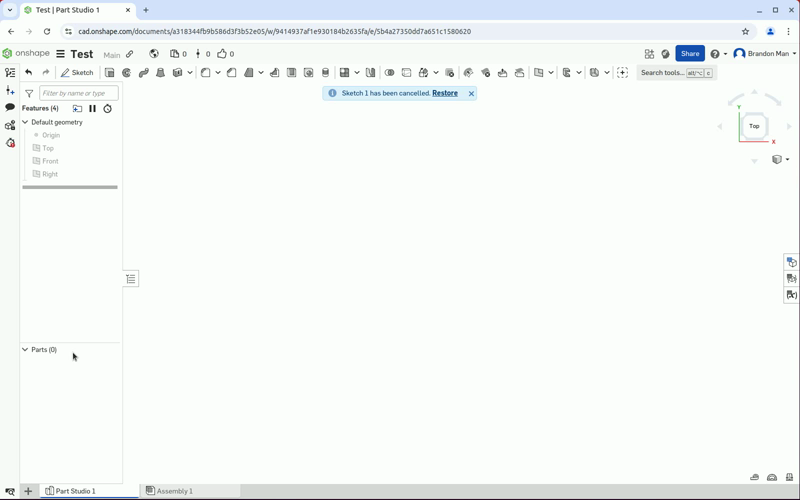
key(up)
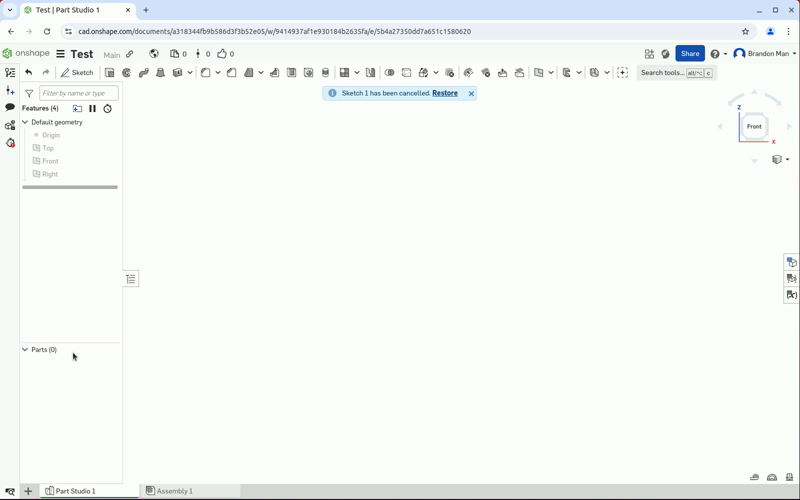
key_up(shift)
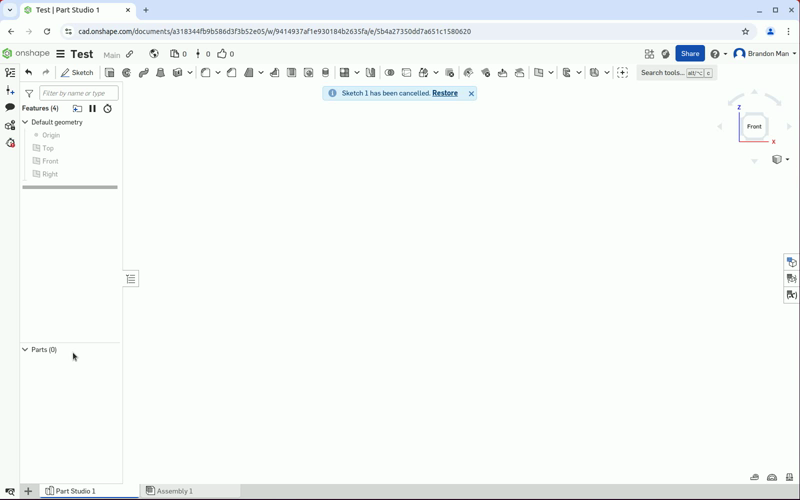
mouse_move(73, 352)
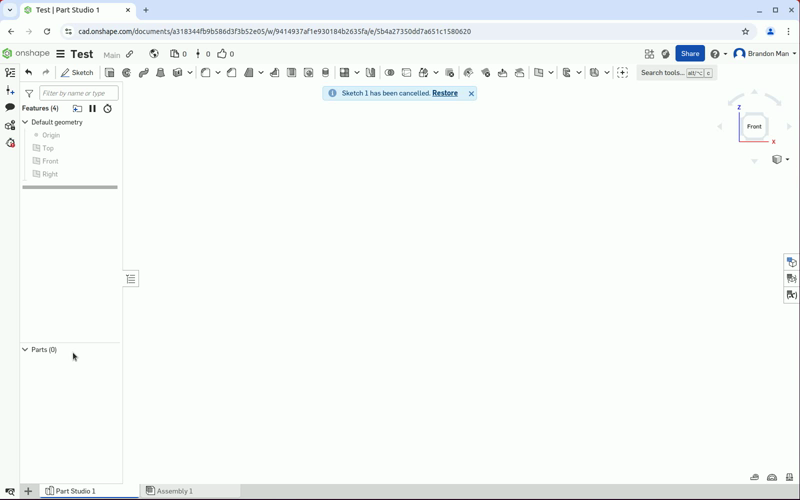
key(shift+y)
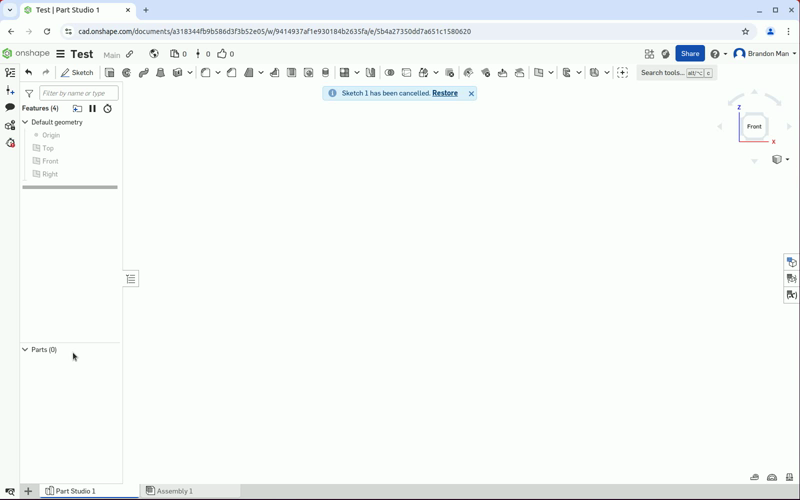
key(shift+s)
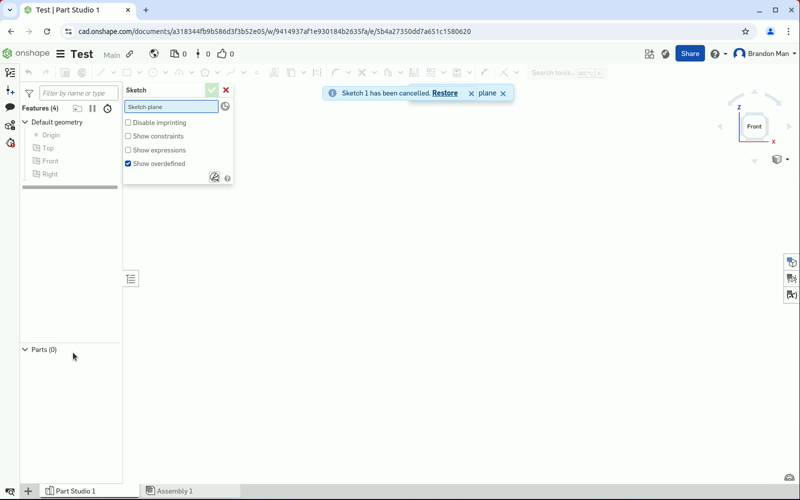
mouse_move(73, 163)
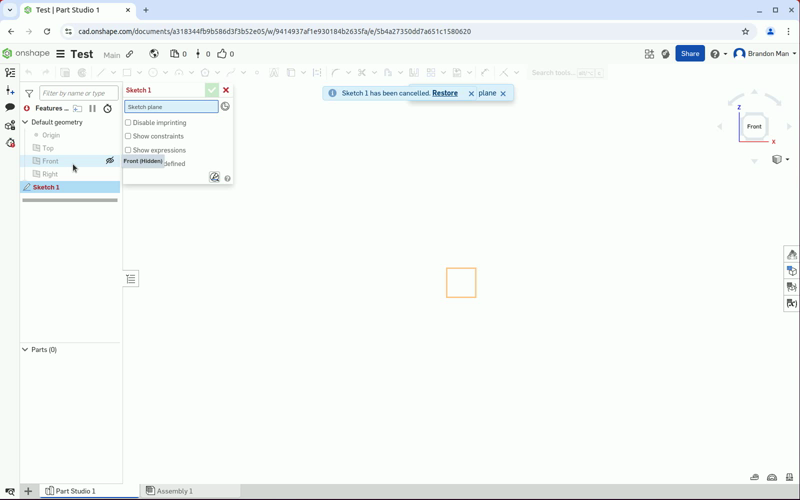
click(73, 163)
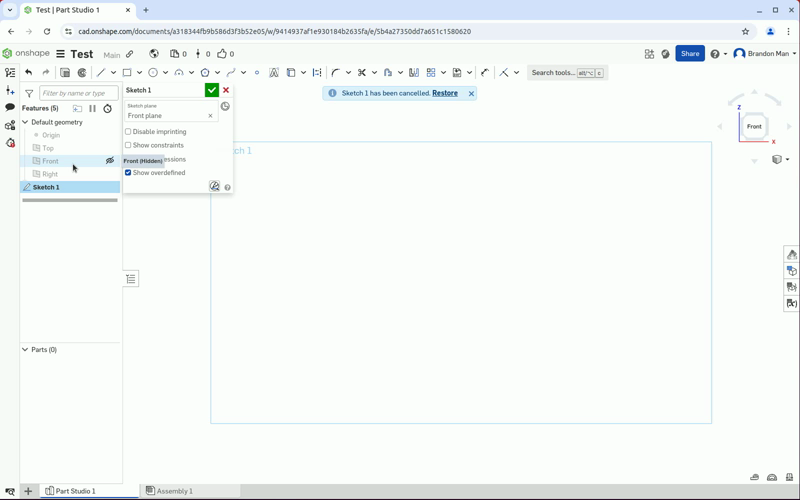
mouse_move(73, 352)
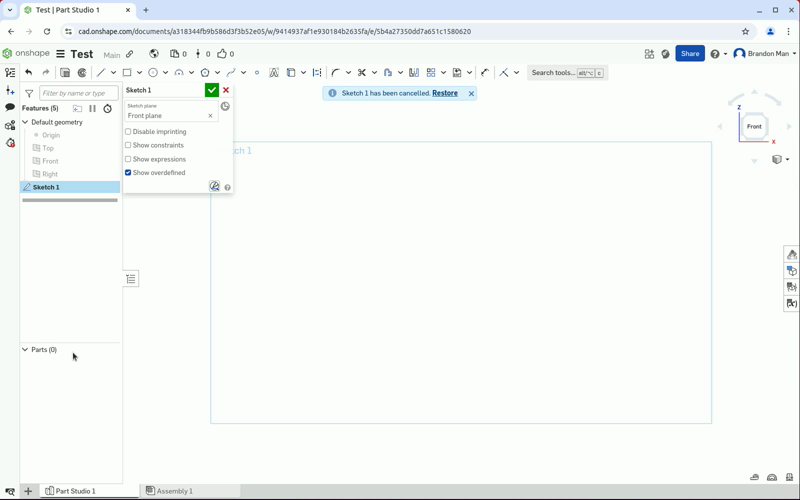
key(y)
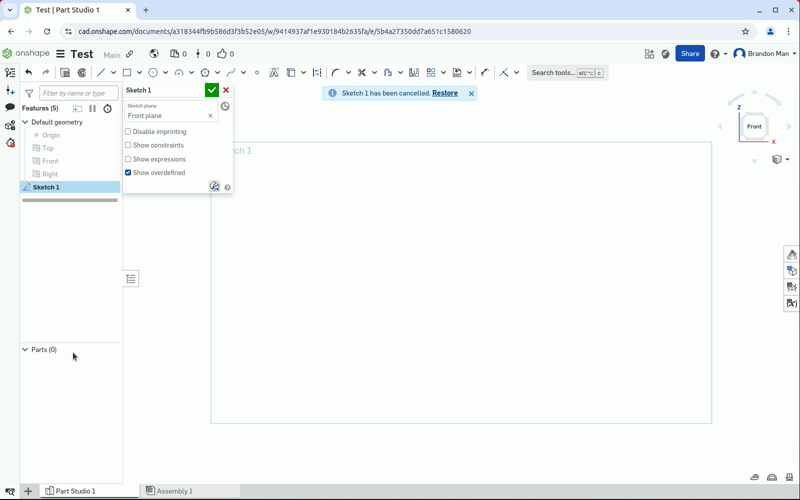
key(l)
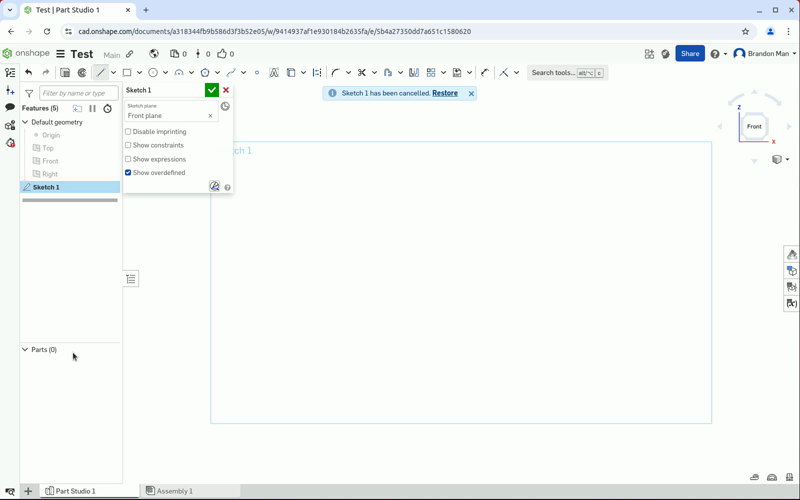
key_down(shift)
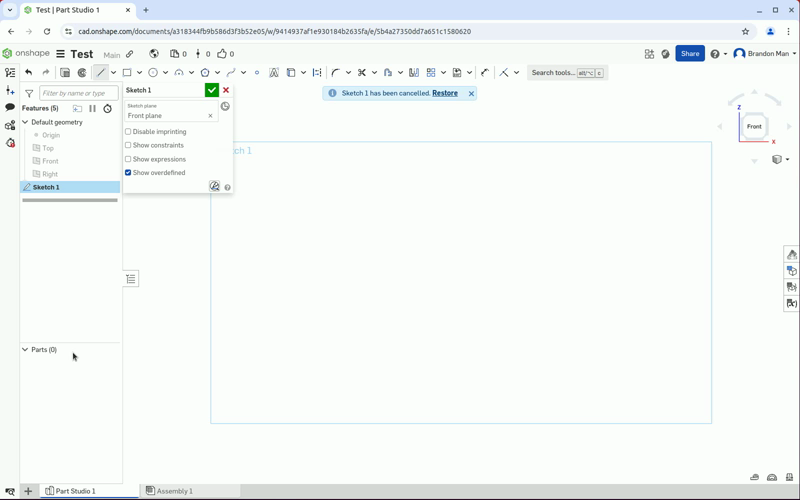
mouse_move(460, 282)
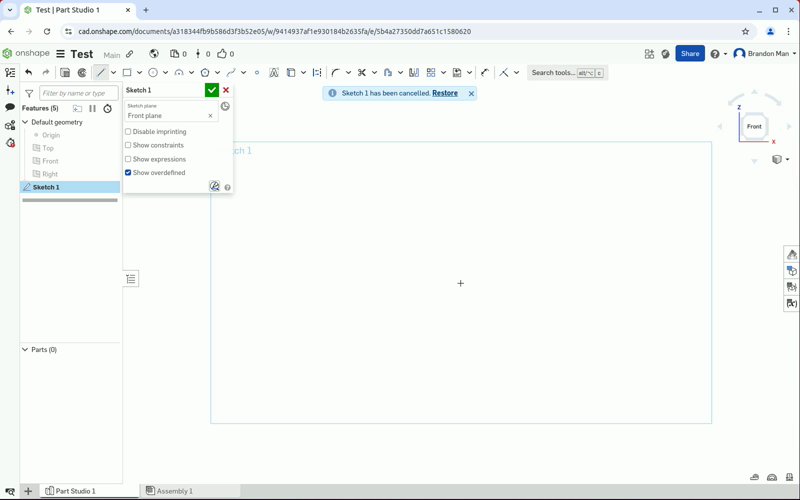
click(460, 282)
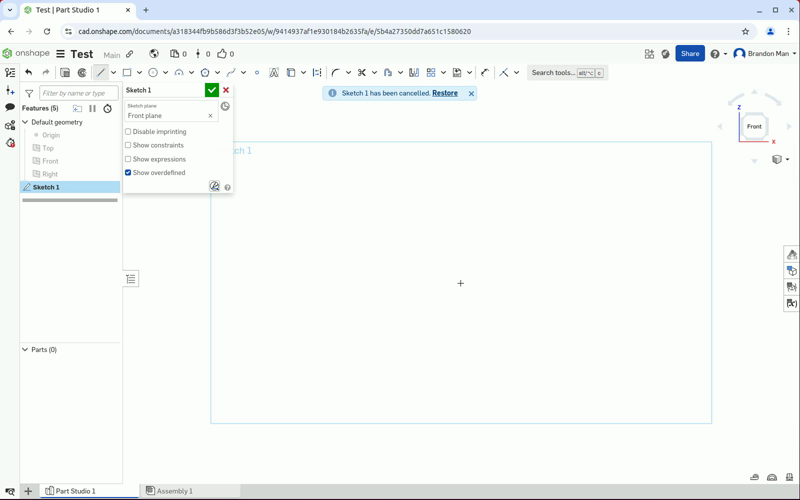
key_up(shift)
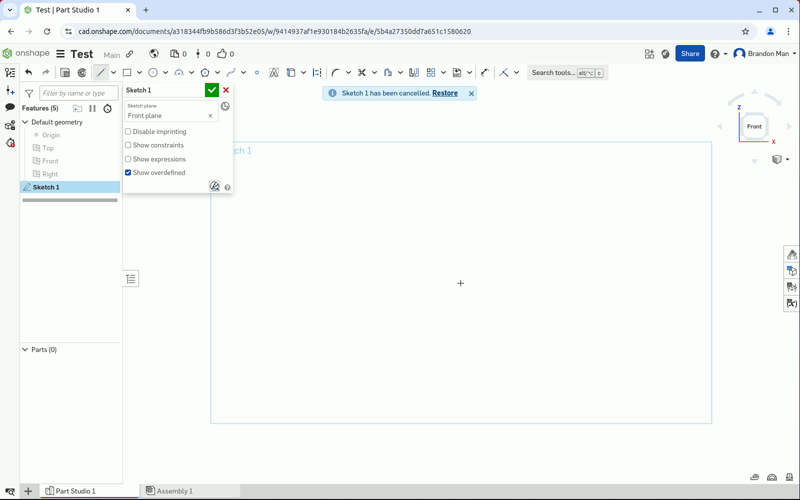
key_down(shift)
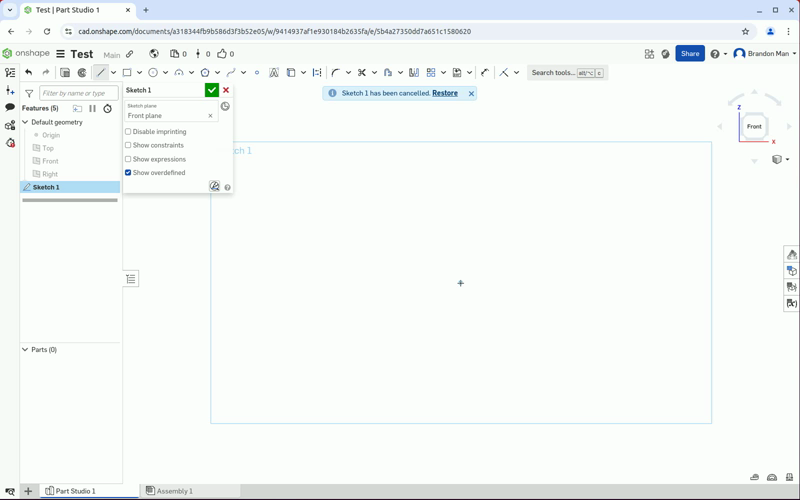
mouse_move(554, 282)
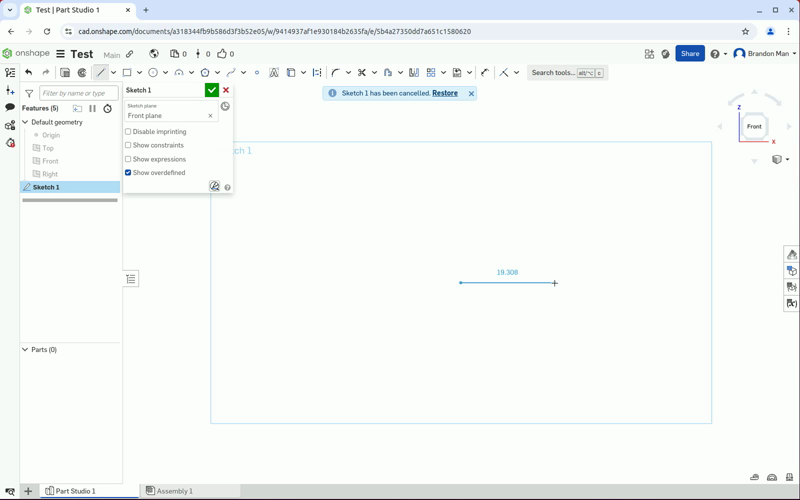
click(554, 282)
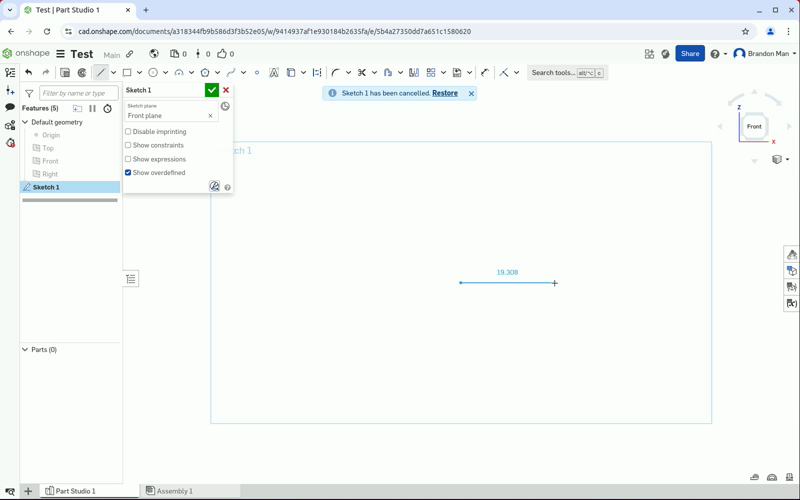
key_up(shift)
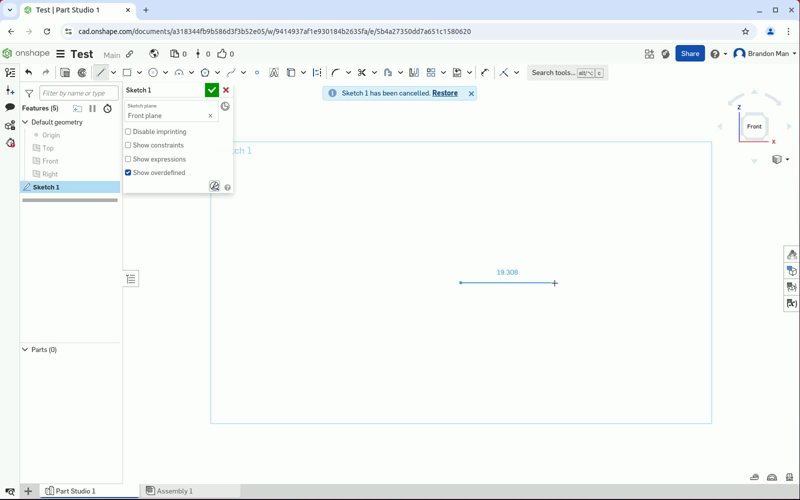
key_down(shift)
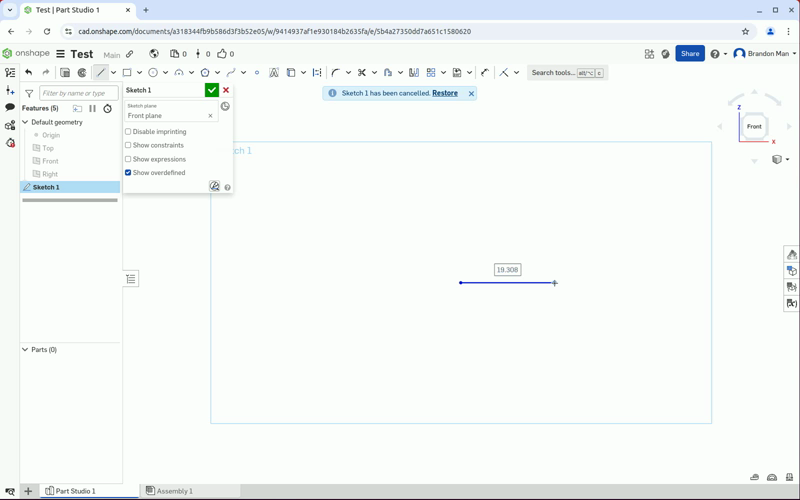
mouse_move(554, 209)
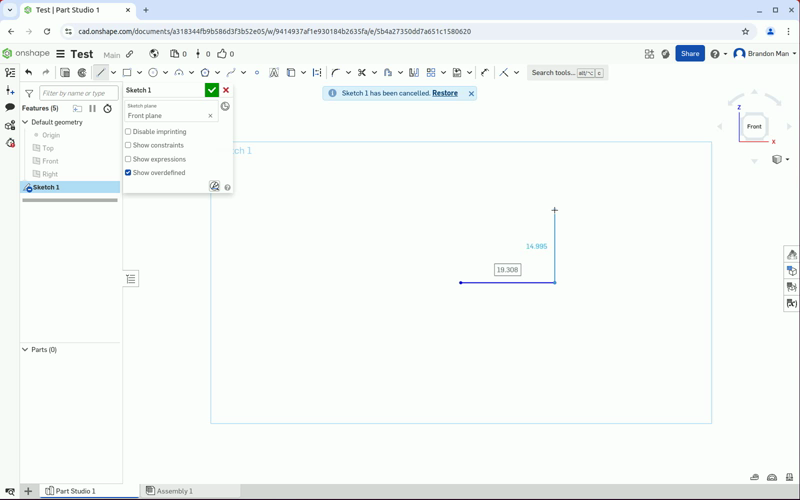
click(554, 209)
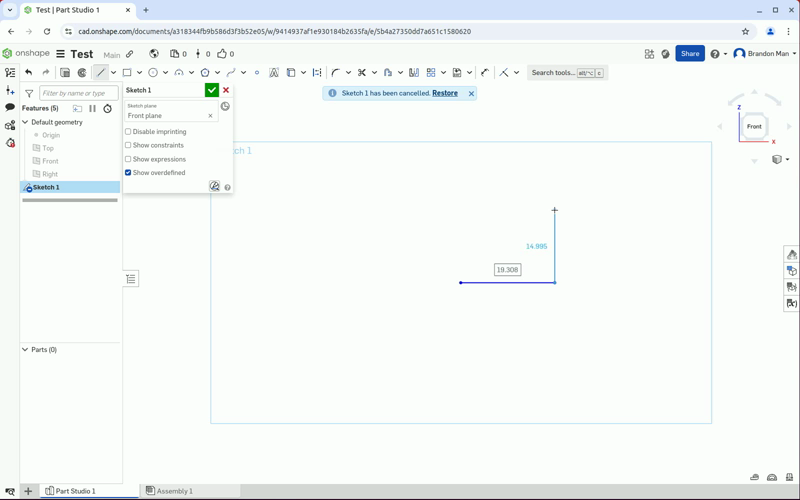
key_up(shift)
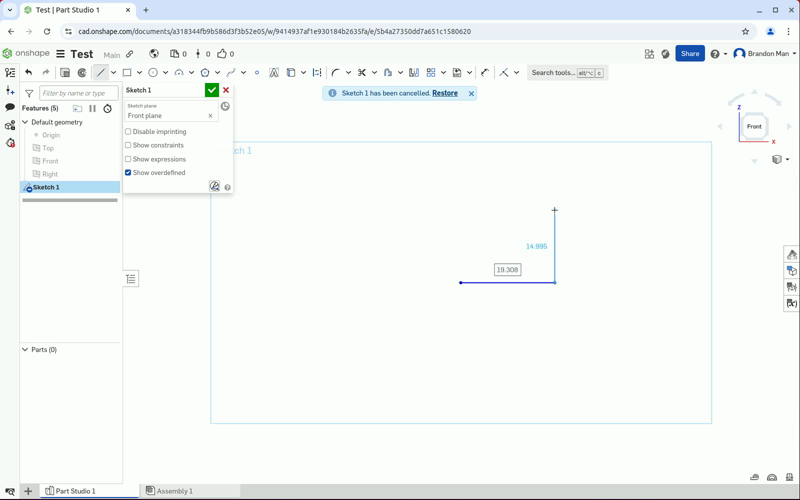
key_down(shift)
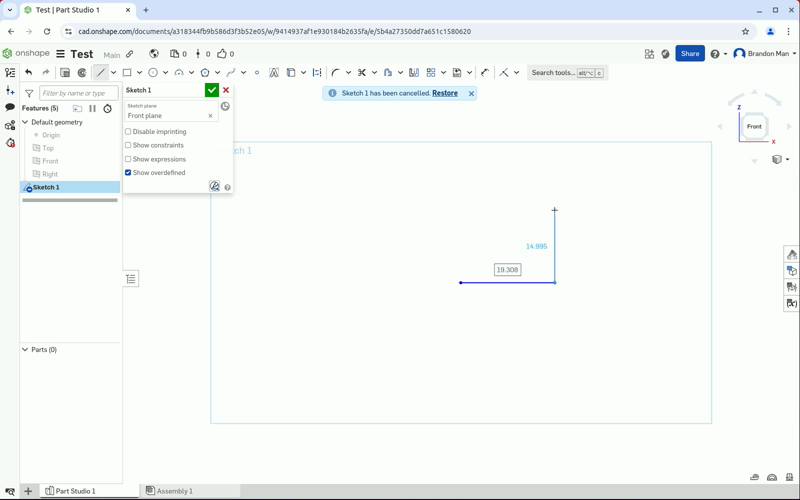
mouse_move(460, 209)
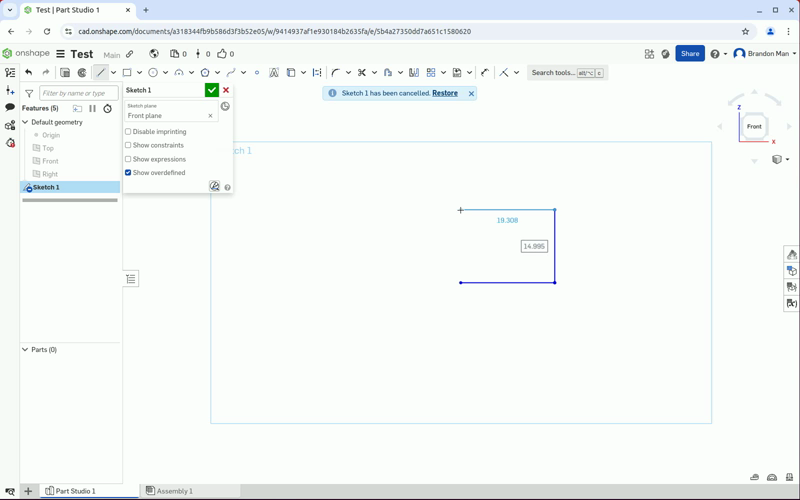
click(460, 209)
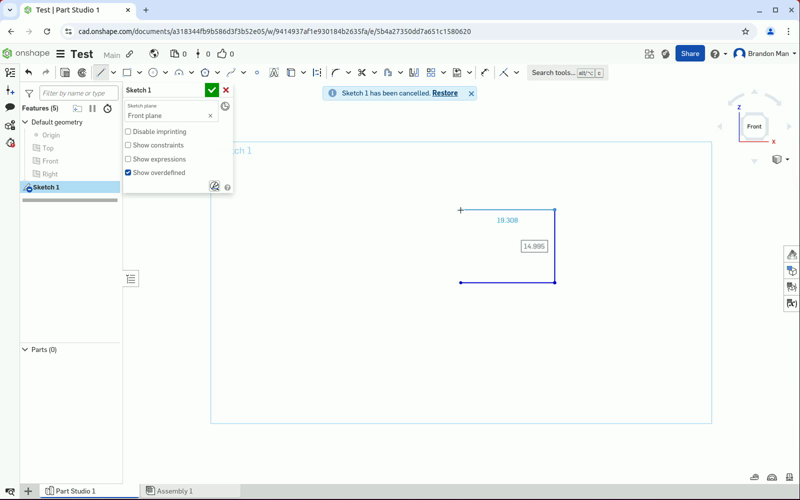
key_up(shift)
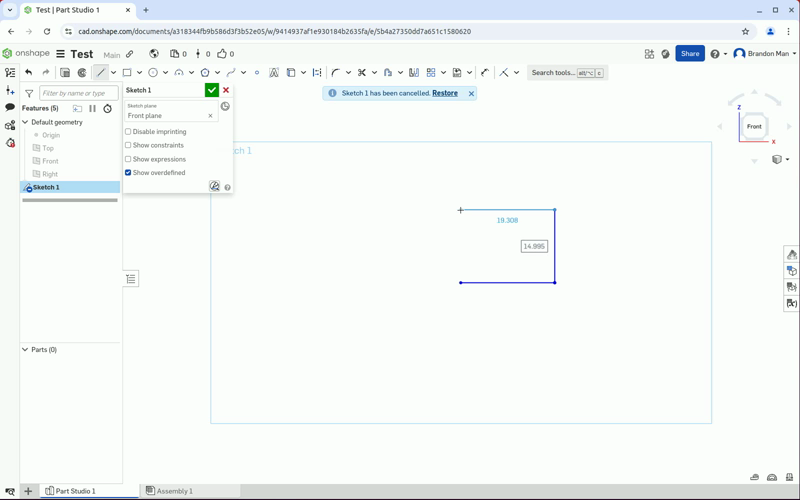
key_down(shift)
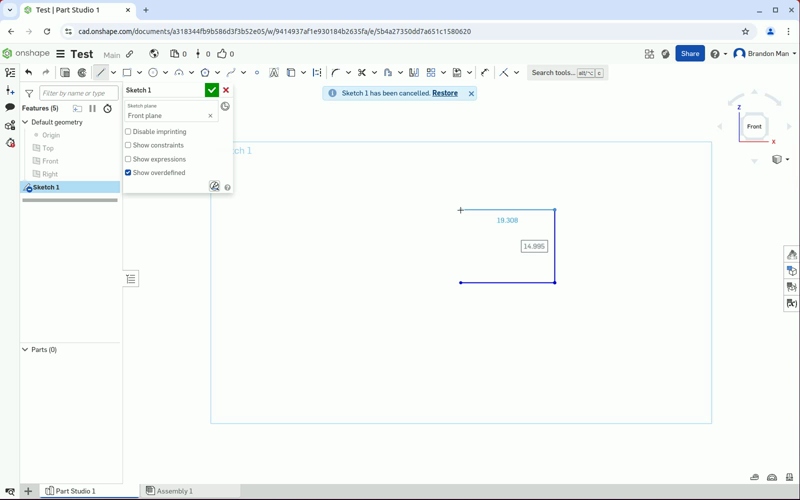
mouse_move(460, 282)
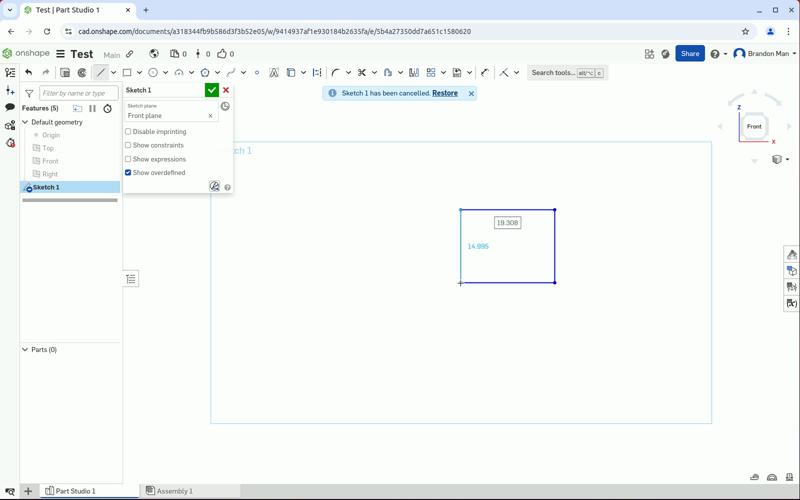
key_up(shift)
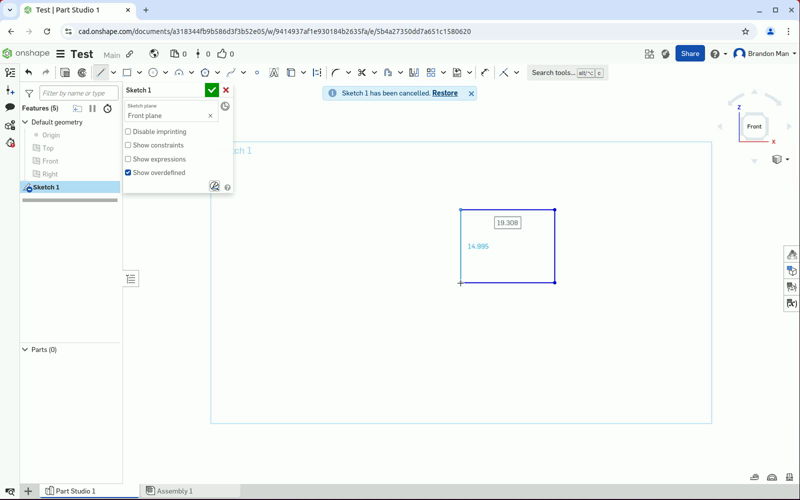
click(460, 282)
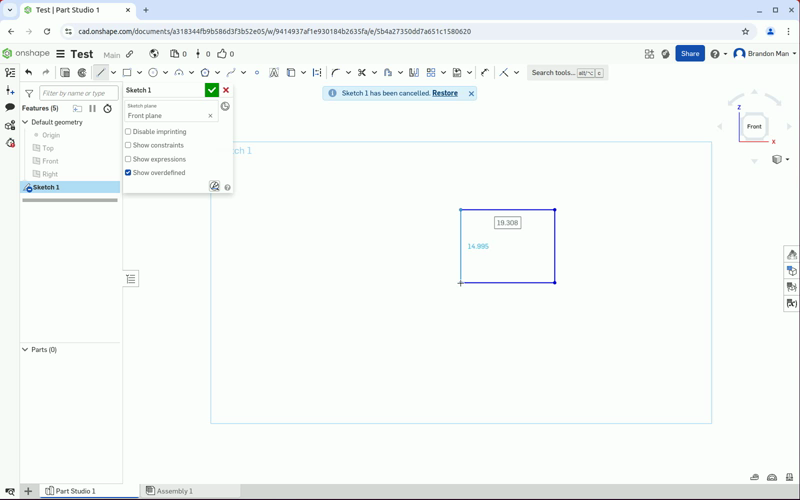
key(esc)
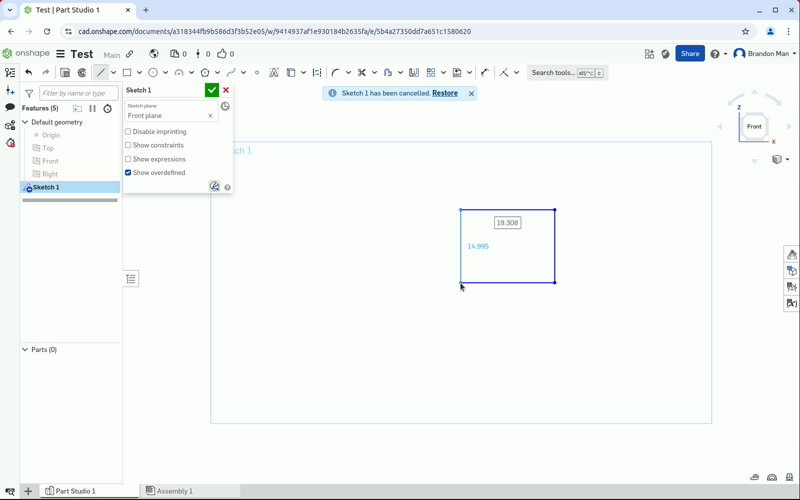
mouse_move(481, 260)
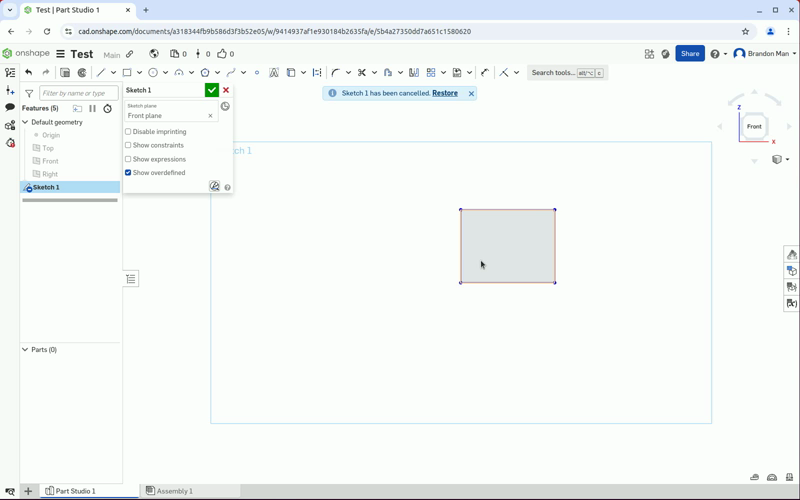
click(481, 260)
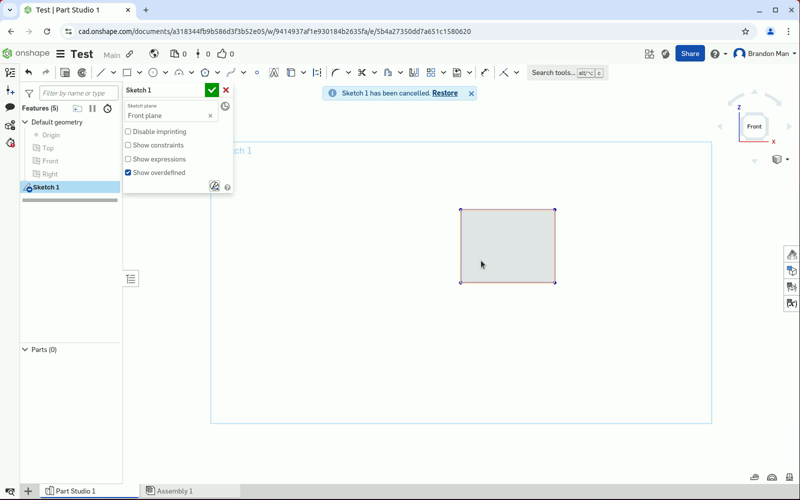
mouse_move(73, 352)
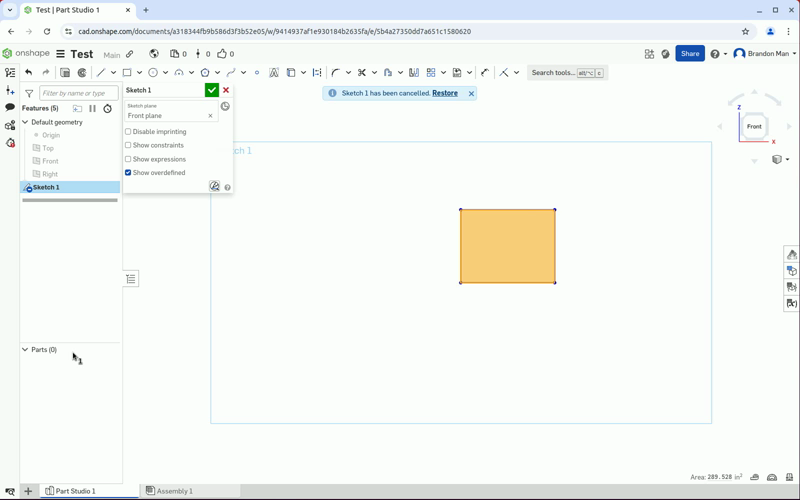
key(shift+y)
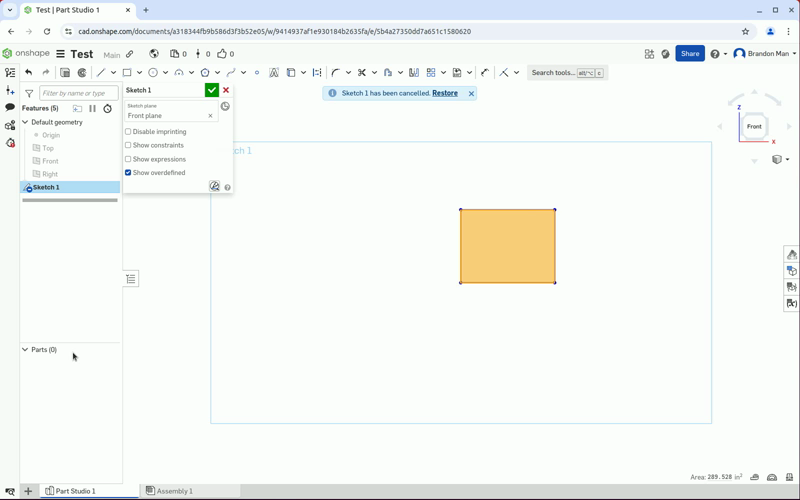
key(shift+e)
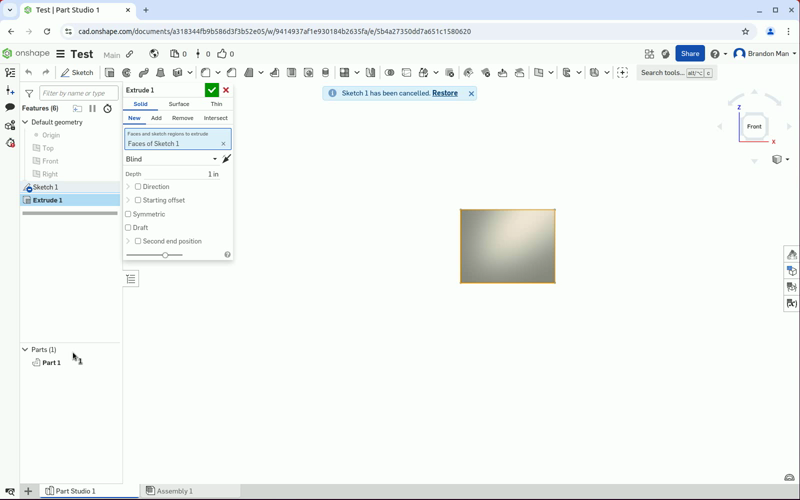
mouse_move(143, 106)
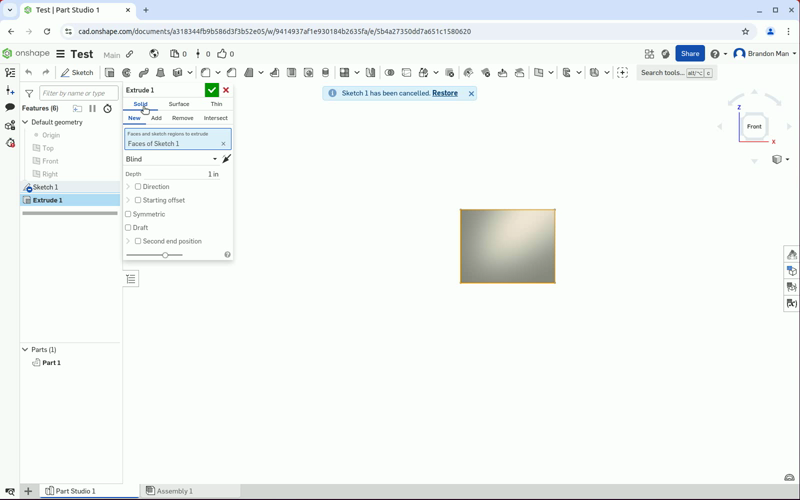
click(143, 106)
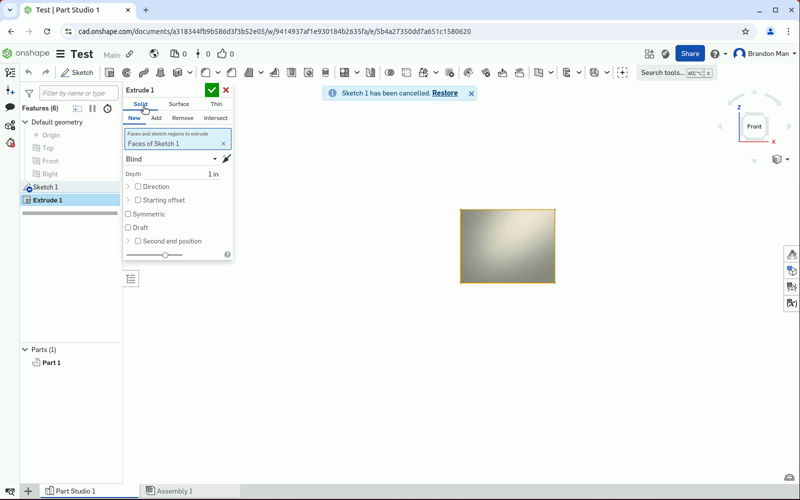
mouse_move(137, 120)
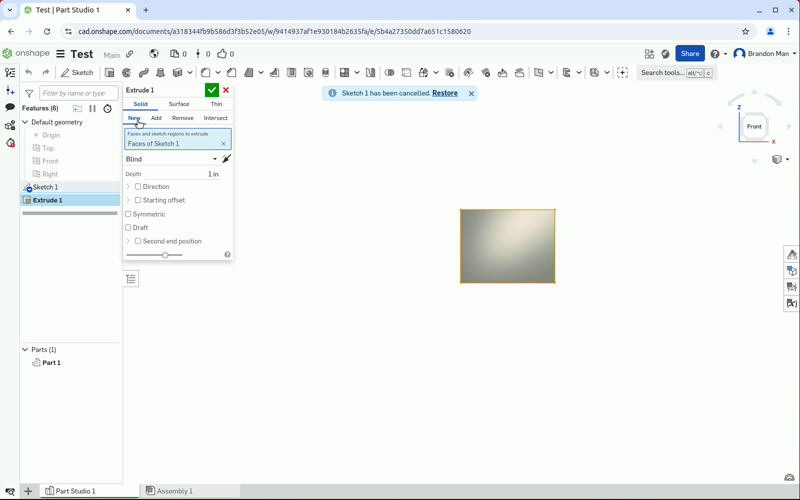
click(137, 120)
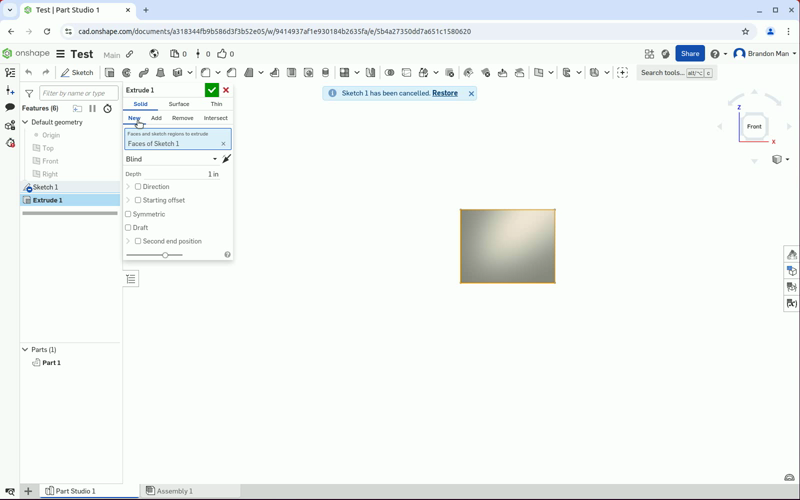
key(tab, 4)
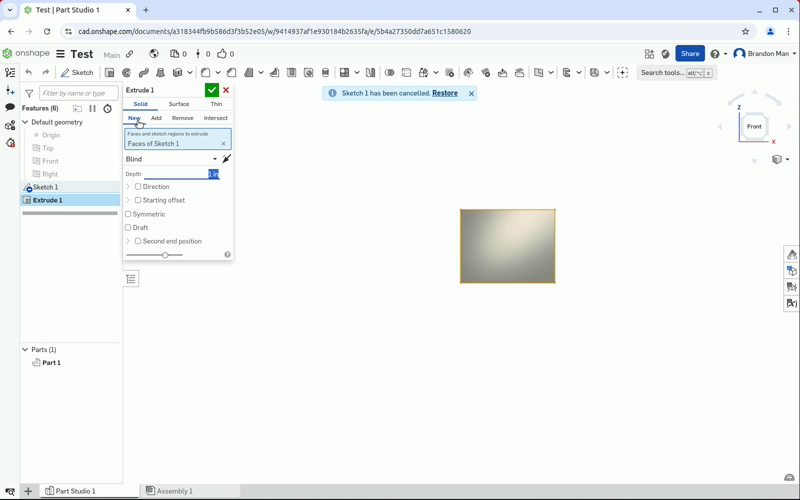
text(3.129)
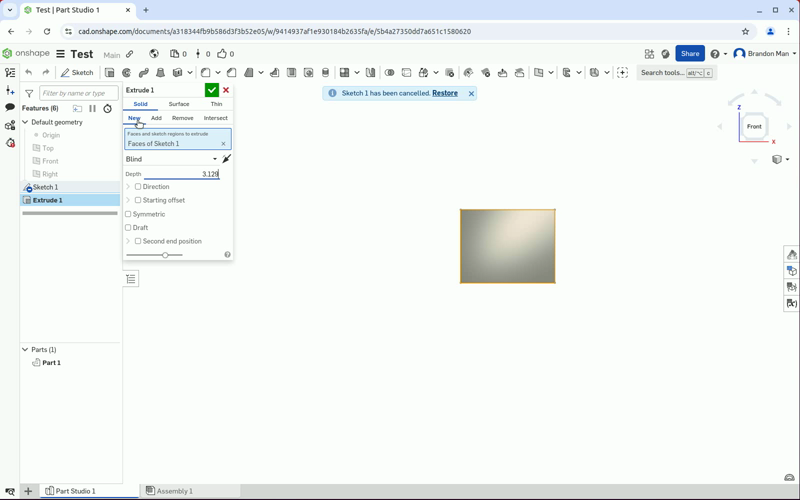
key(enter)
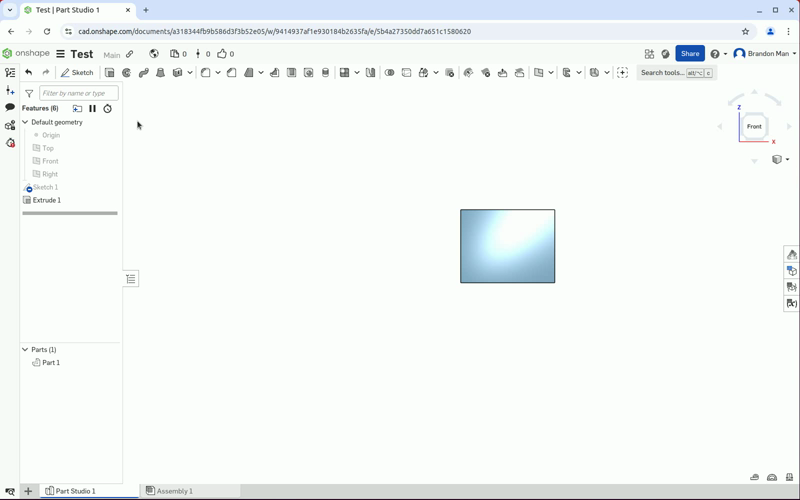
key(shift+h)
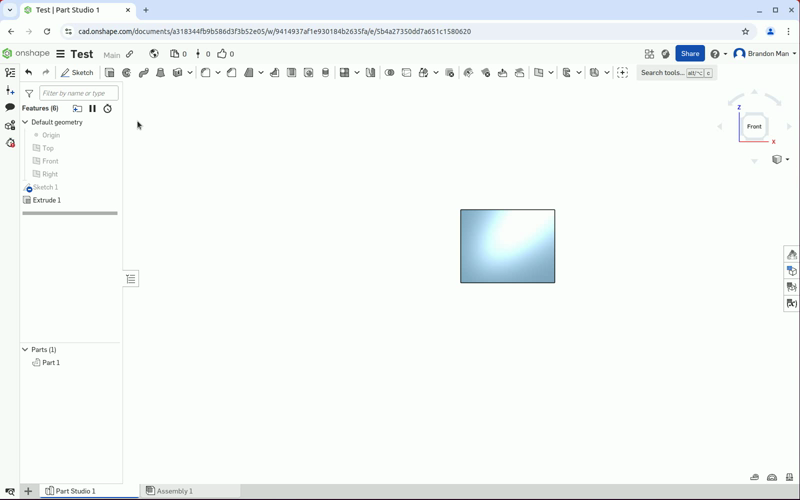
key(shift+h)
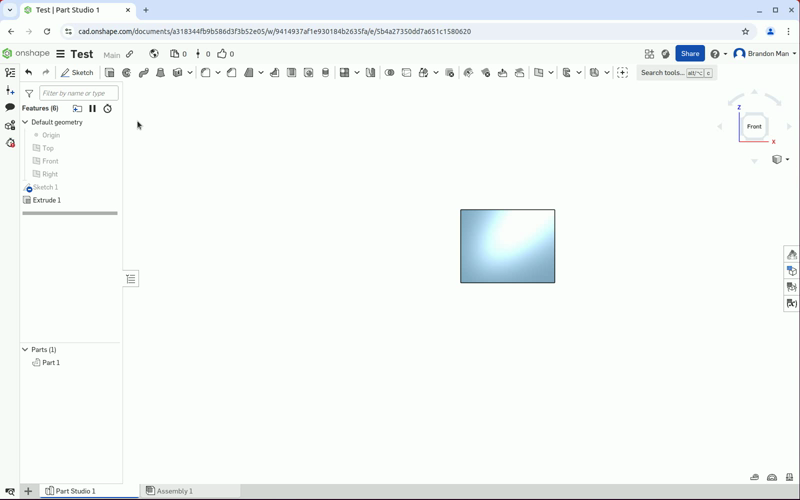
mouse_move(73, 189)
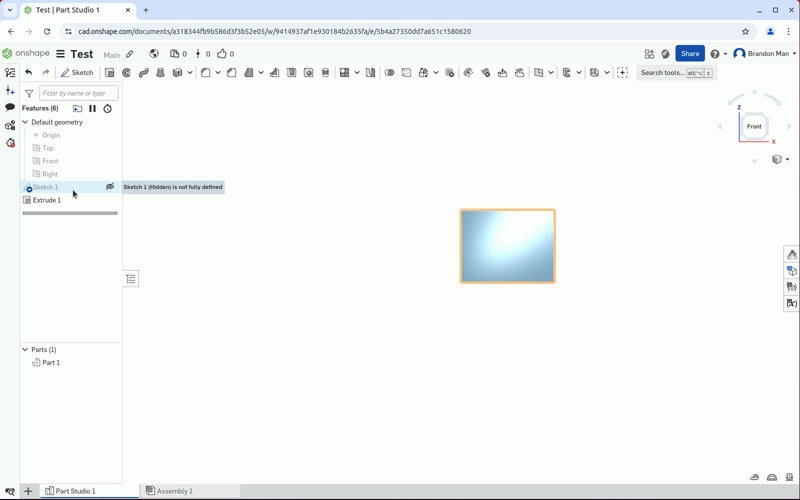
click(73, 189)
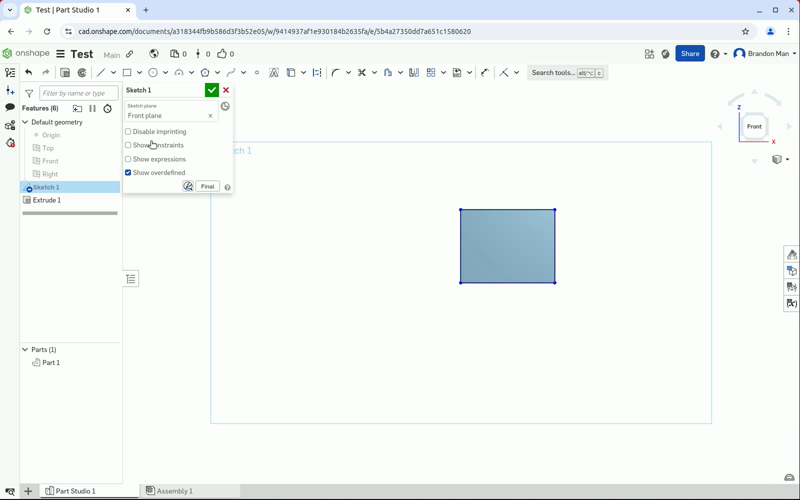
mouse_move(229, 92)
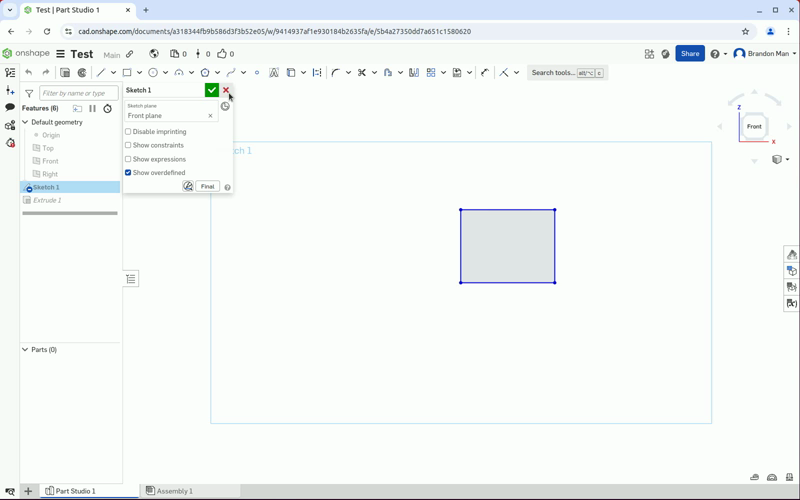
click(229, 92)
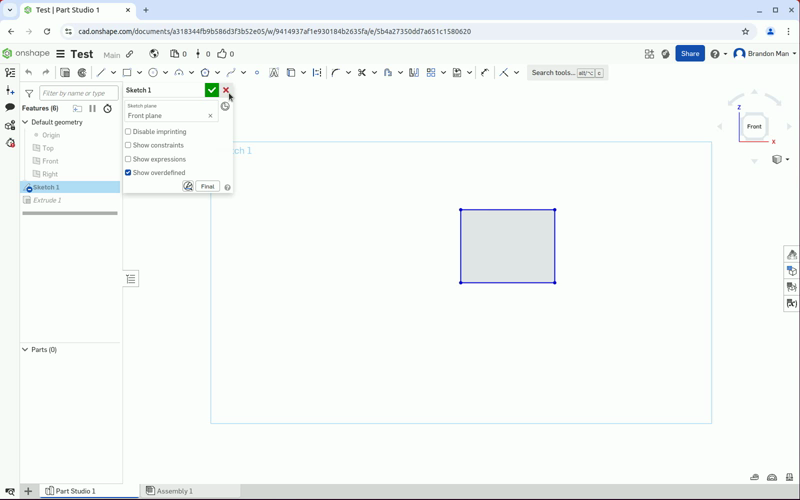
key(shift+s)
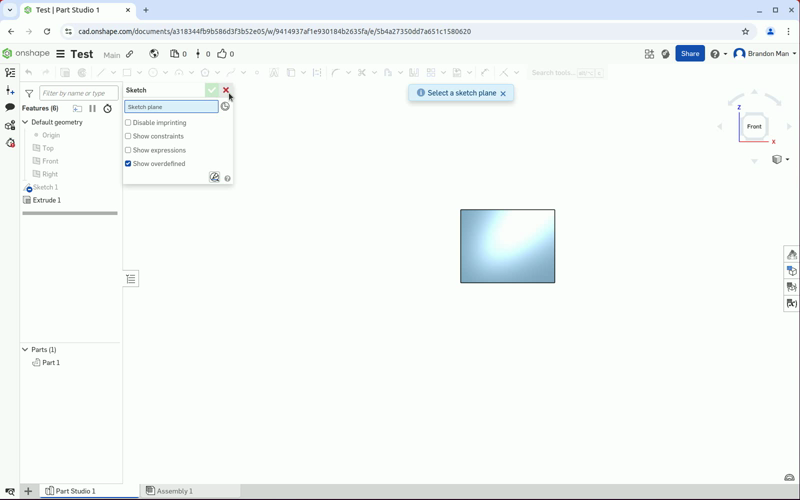
mouse_move(73, 163)
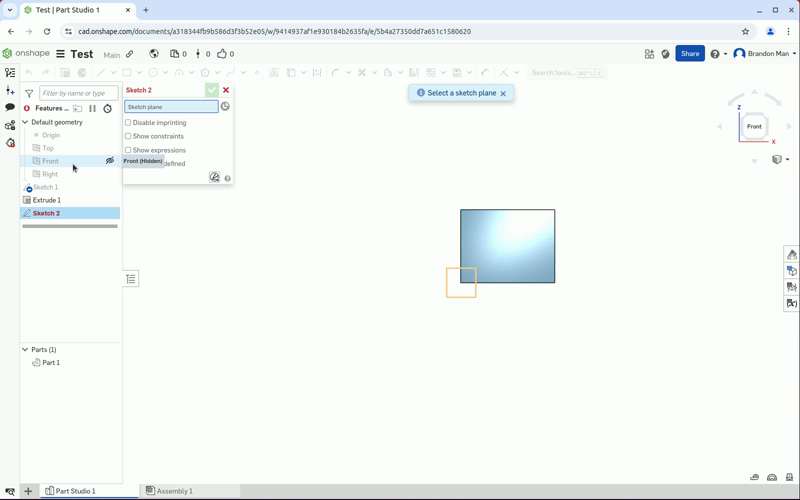
click(73, 163)
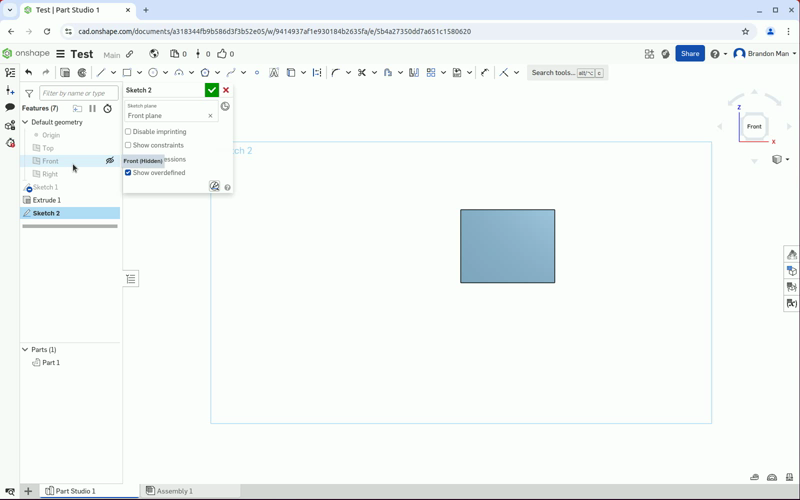
mouse_move(73, 352)
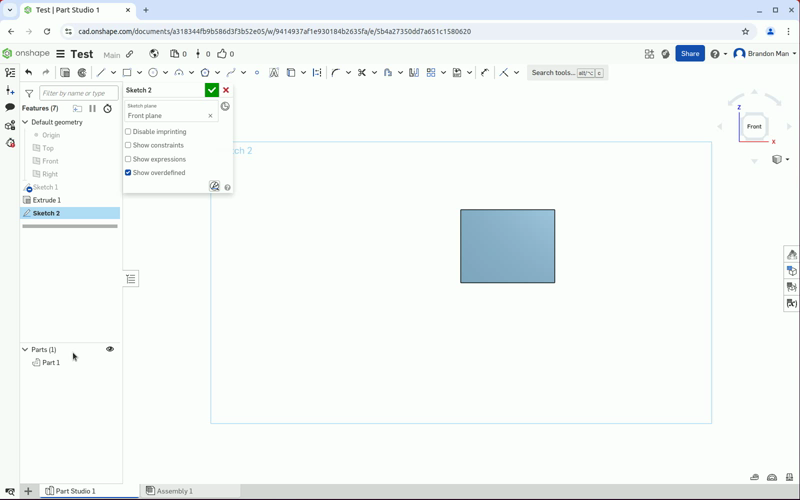
key(y)
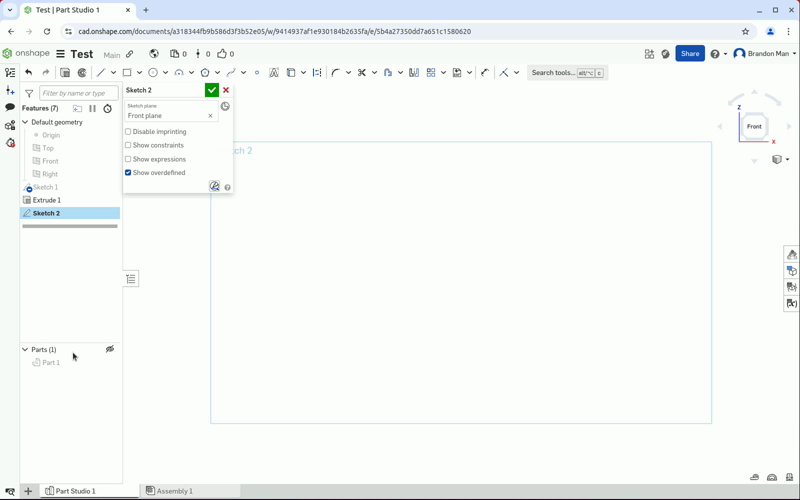
key(l)
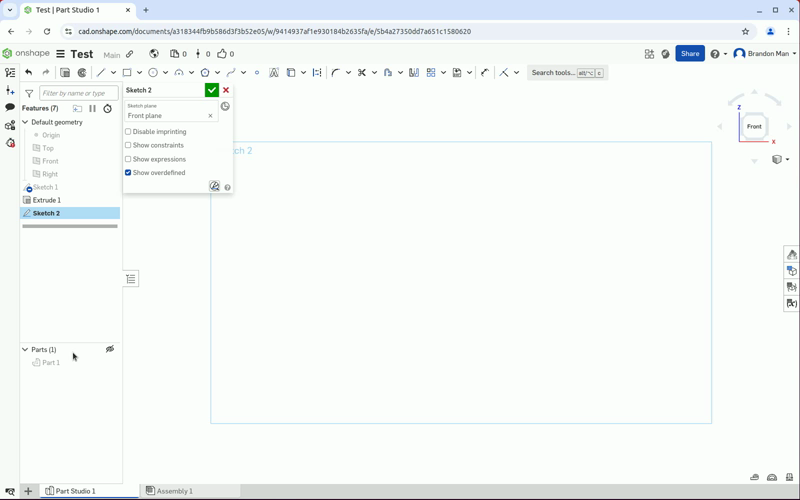
key_down(shift)
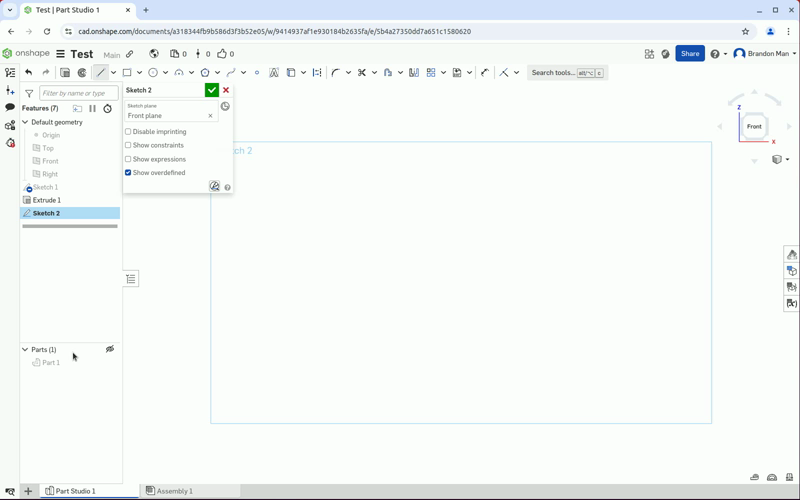
mouse_move(460, 327)
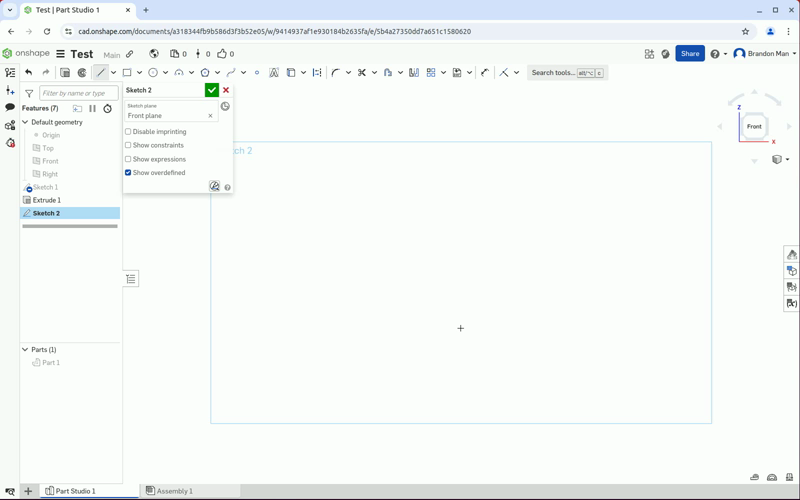
click(460, 327)
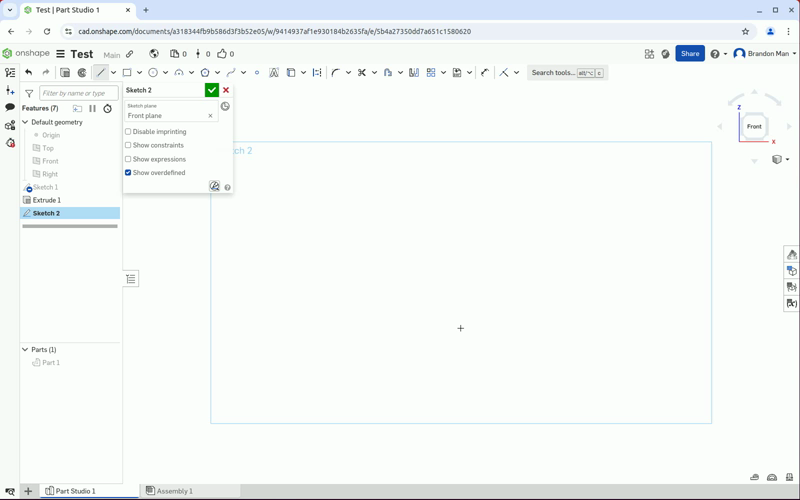
key_up(shift)
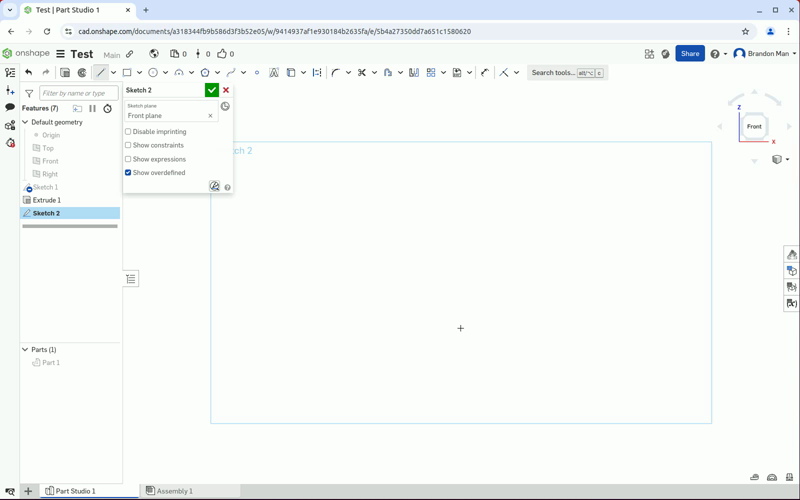
key_down(shift)
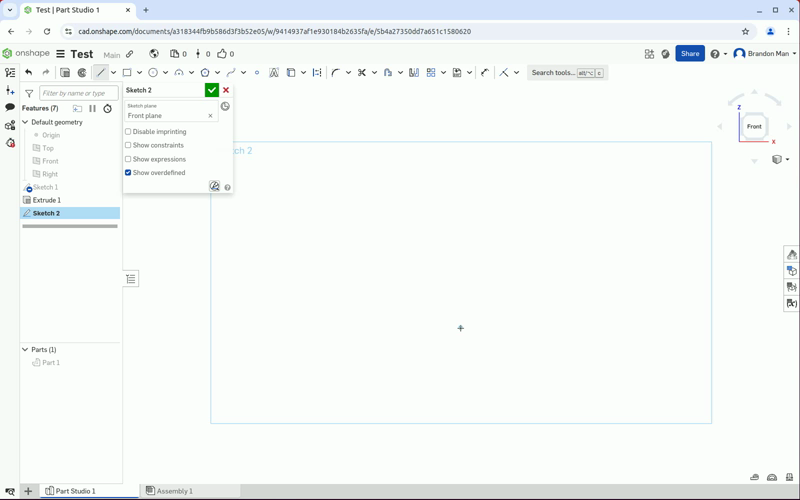
mouse_move(534, 327)
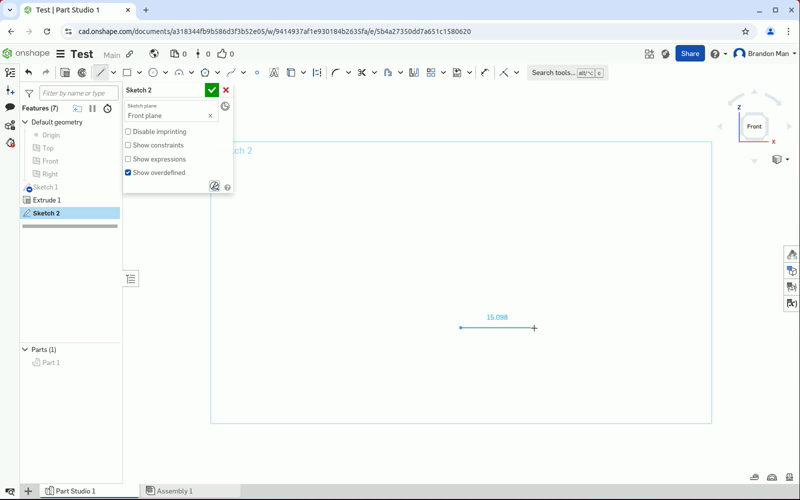
click(534, 327)
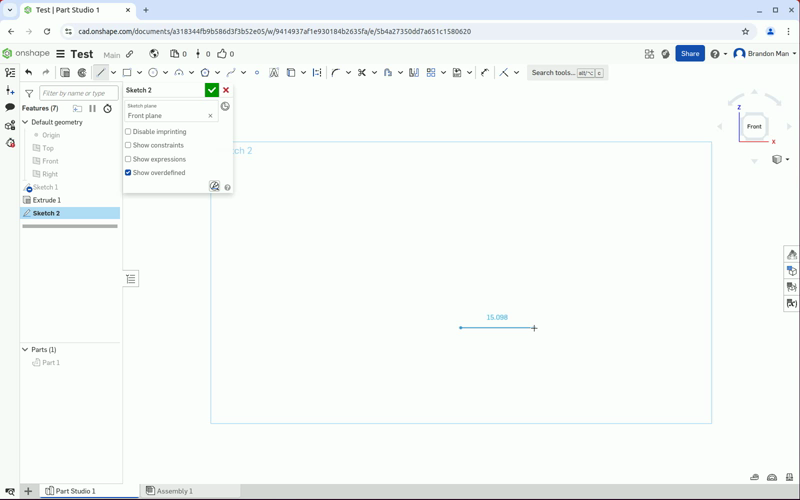
key_up(shift)
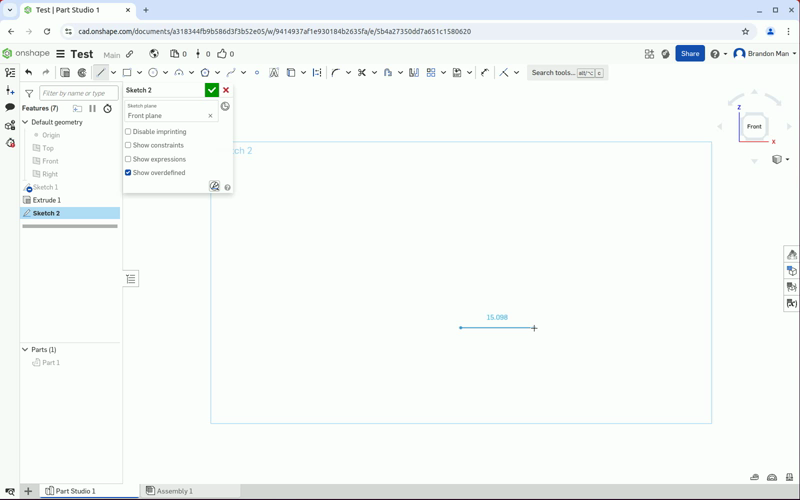
key_down(shift)
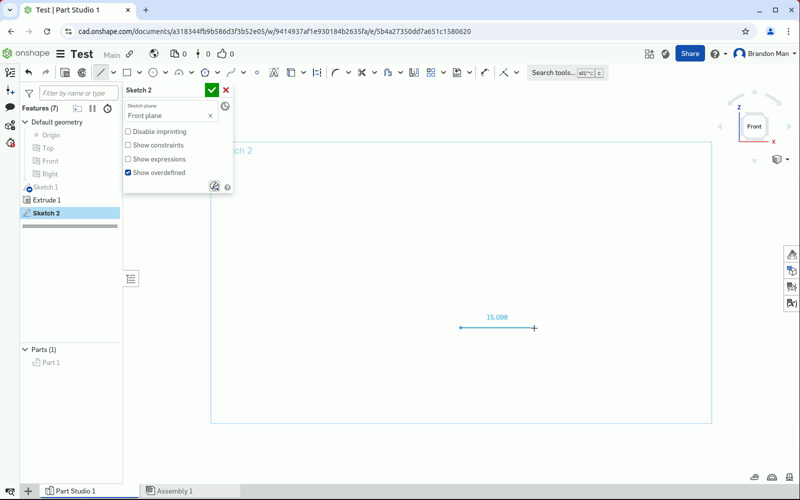
mouse_move(564, 327)
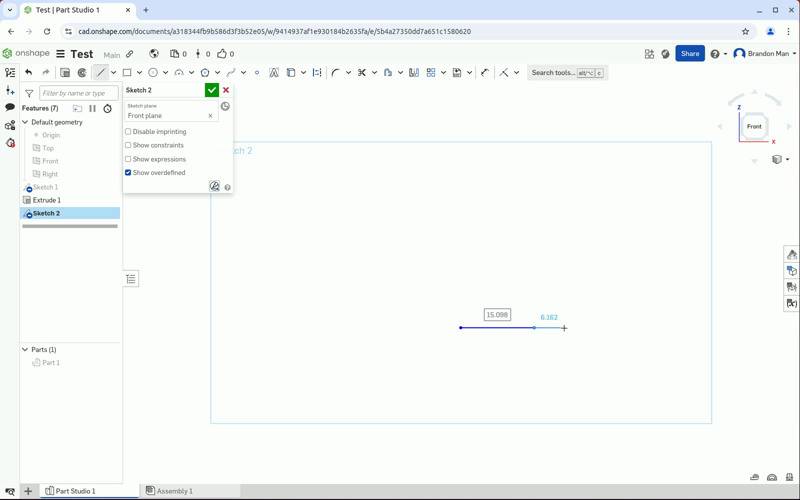
mouse_move(534, 312)
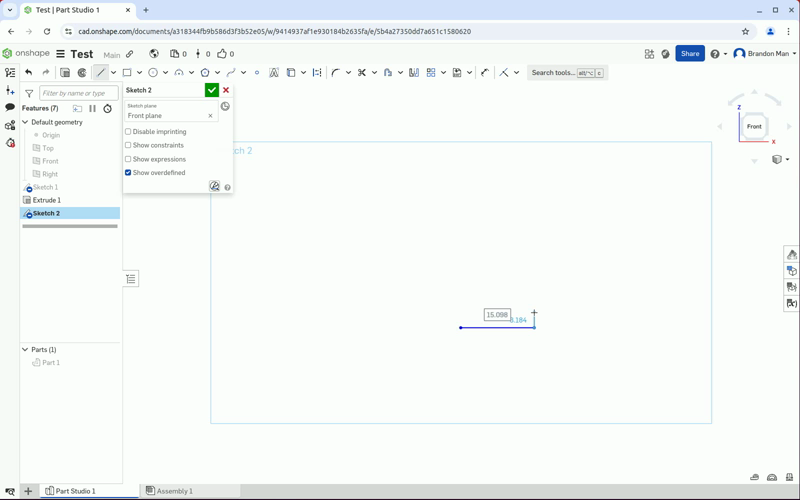
click(534, 312)
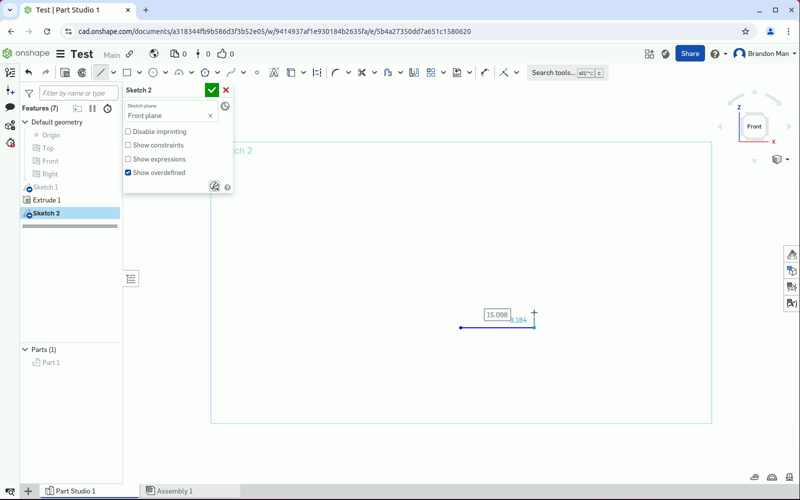
key_up(shift)
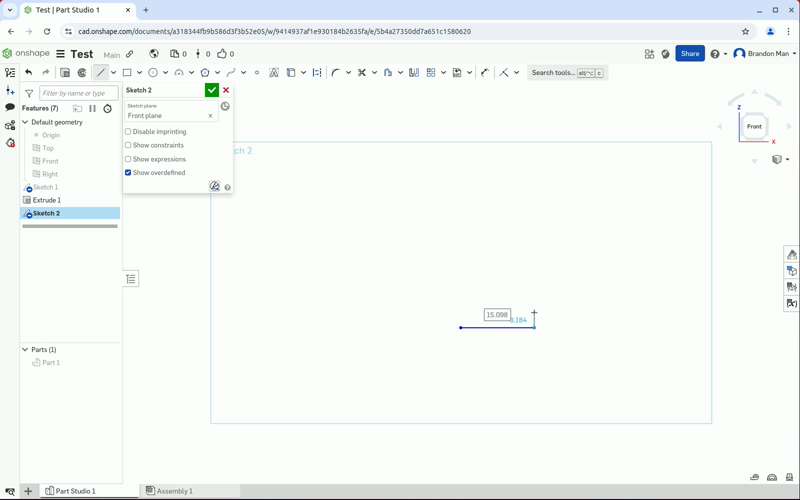
key_down(shift)
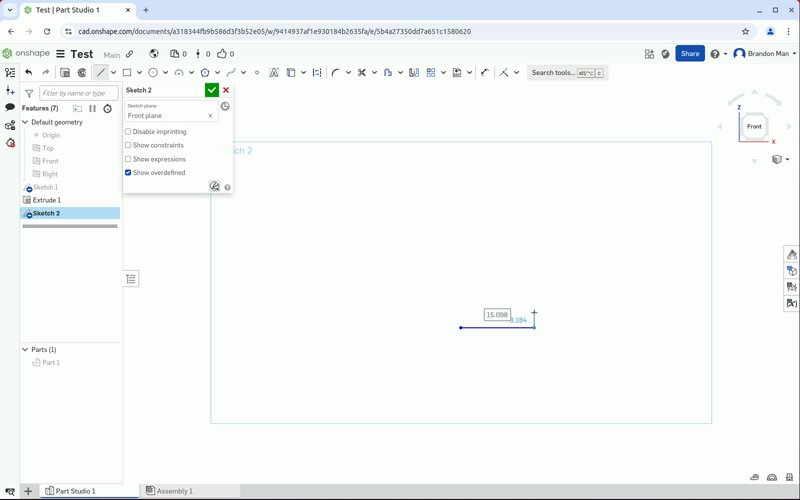
mouse_move(460, 312)
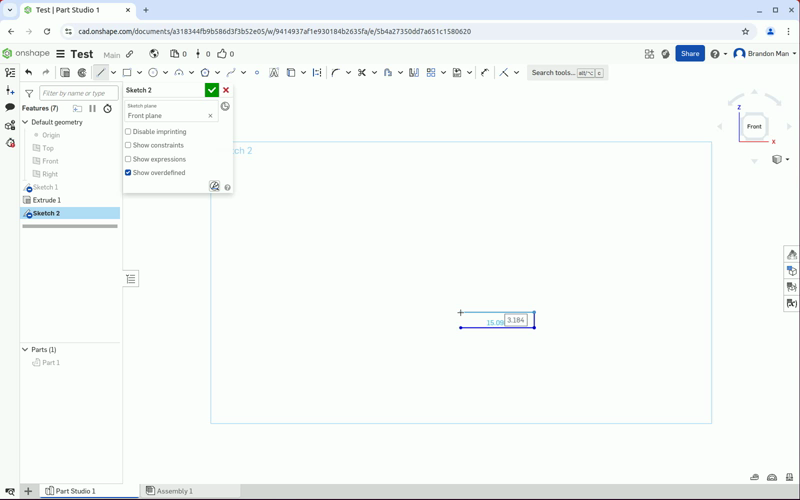
click(460, 312)
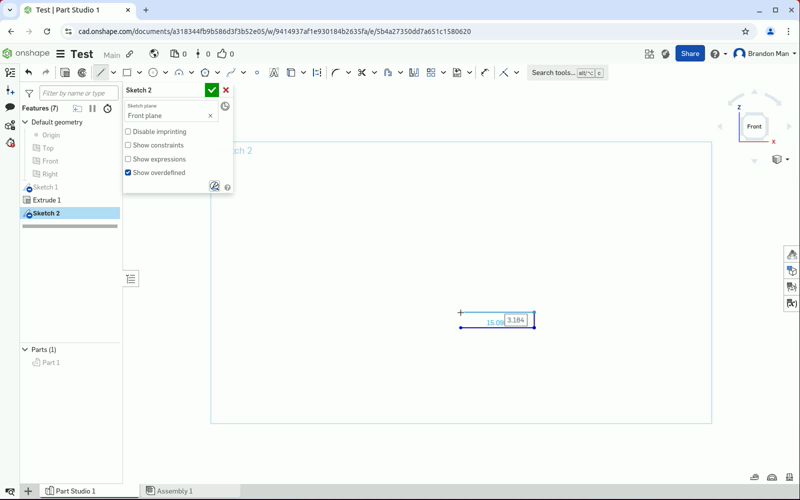
key_up(shift)
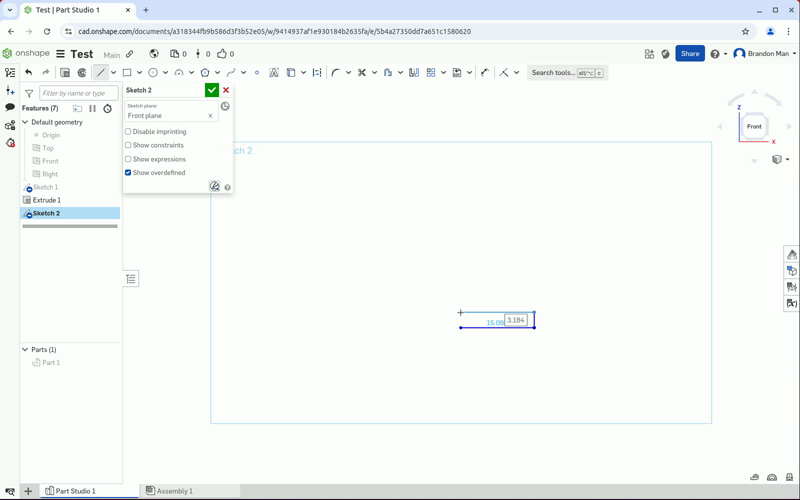
mouse_move(490, 312)
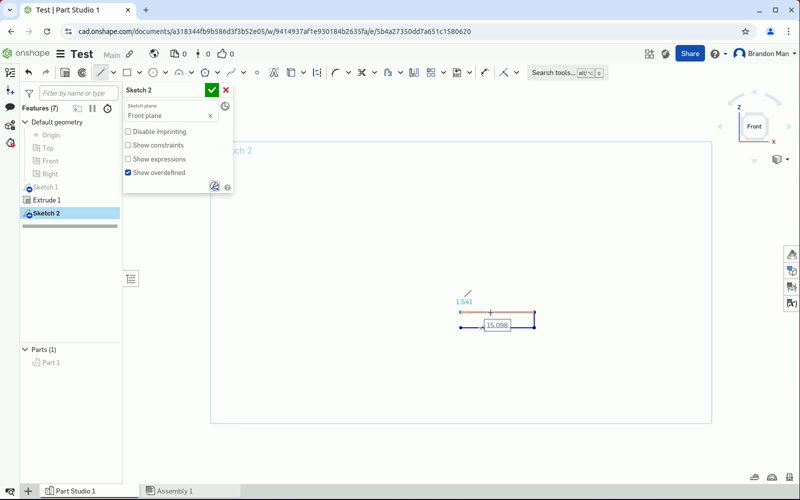
key_down(shift)
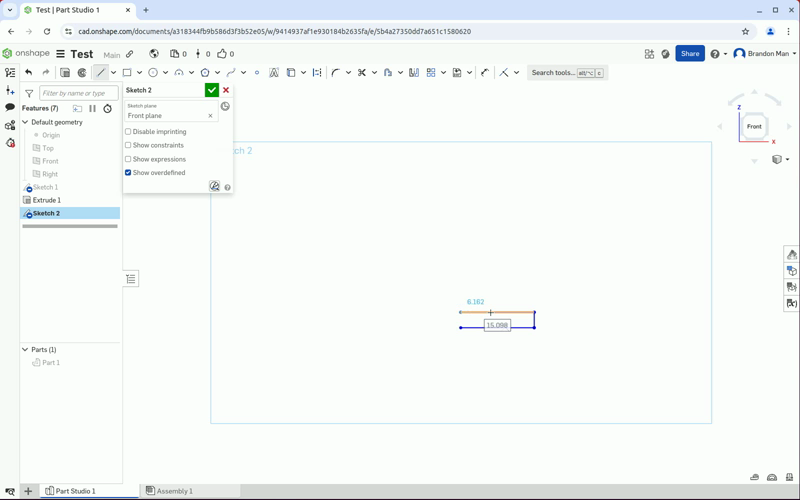
mouse_move(460, 327)
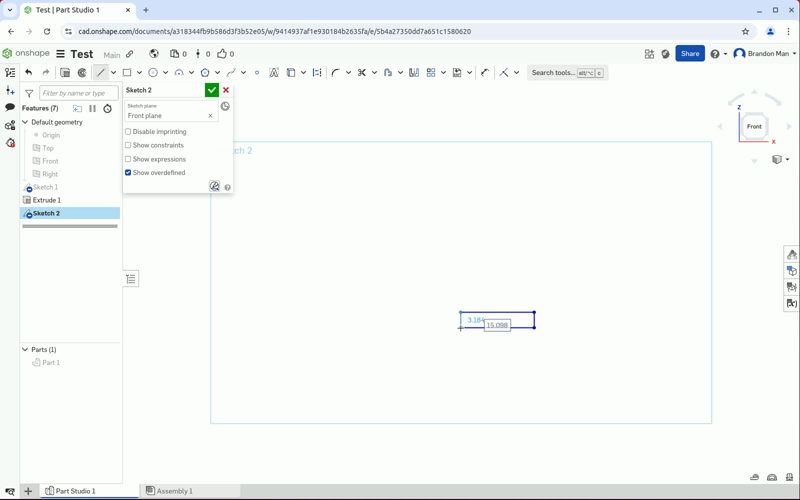
key_up(shift)
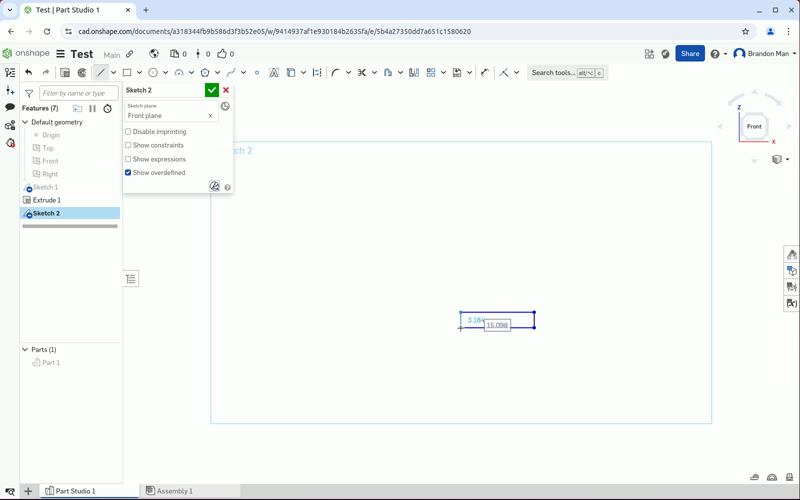
click(460, 327)
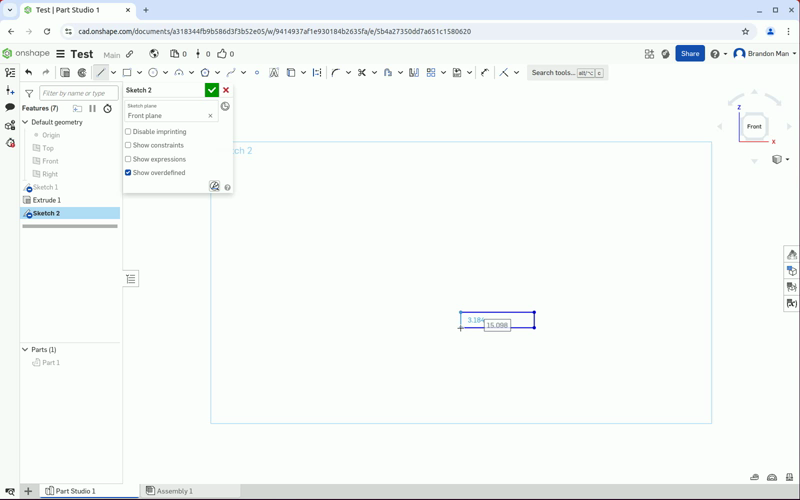
key(esc)
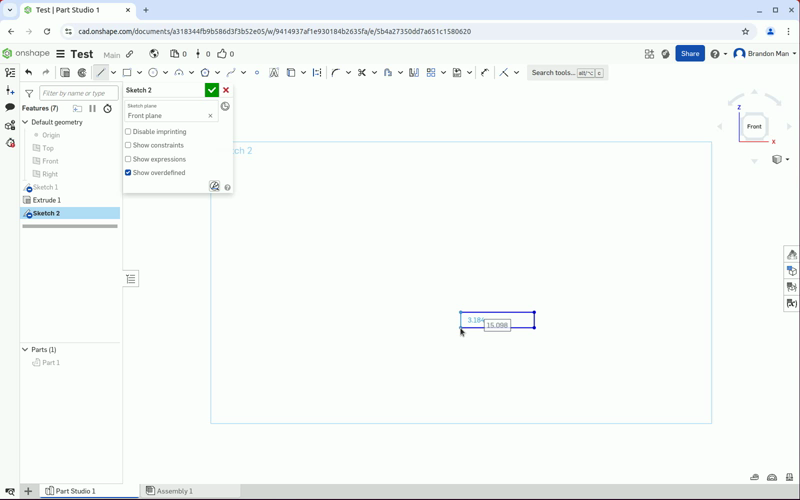
mouse_move(498, 325)
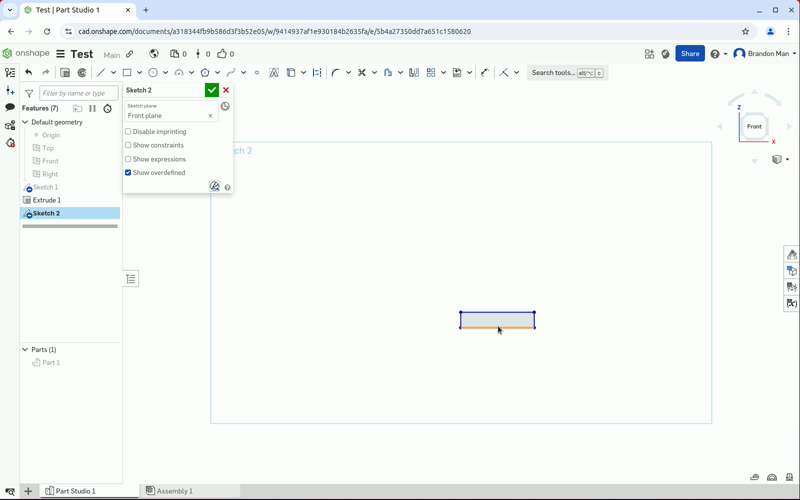
scroll(6)
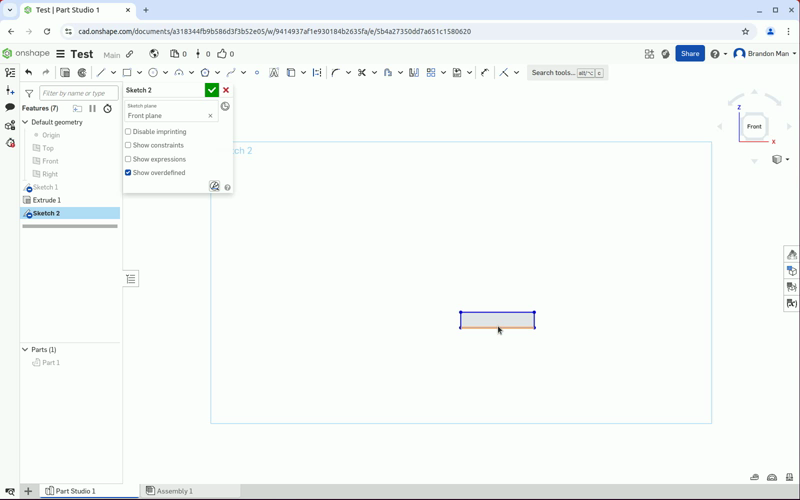
scroll(6)
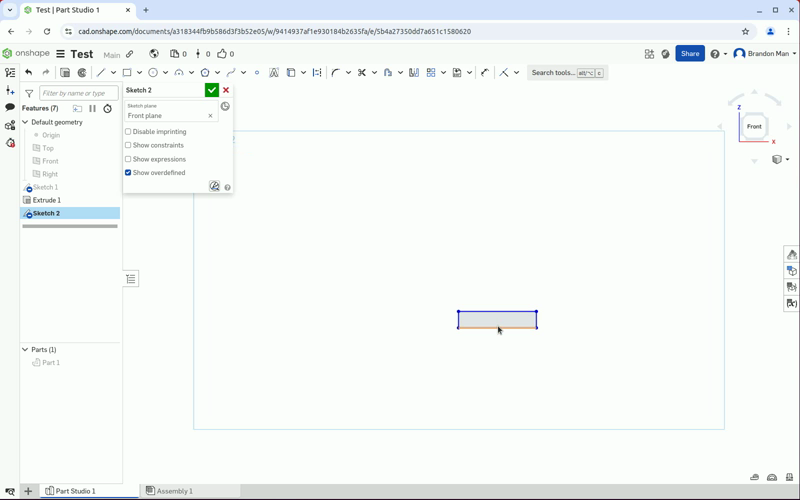
scroll(6)
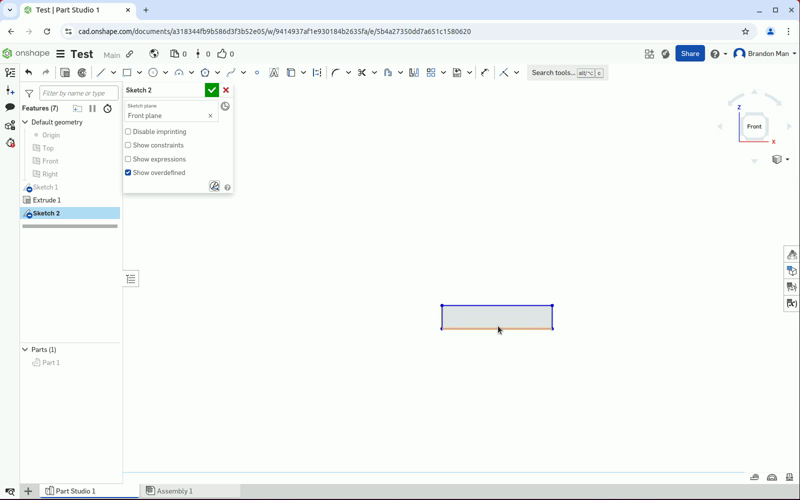
scroll(6)
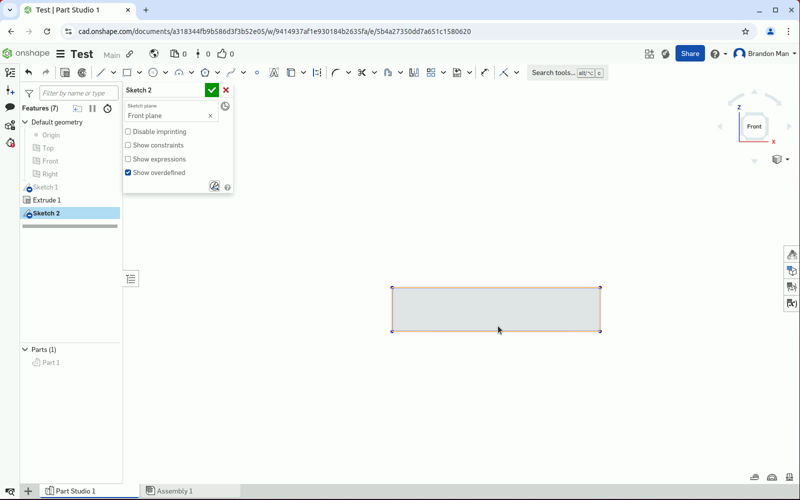
scroll(6)
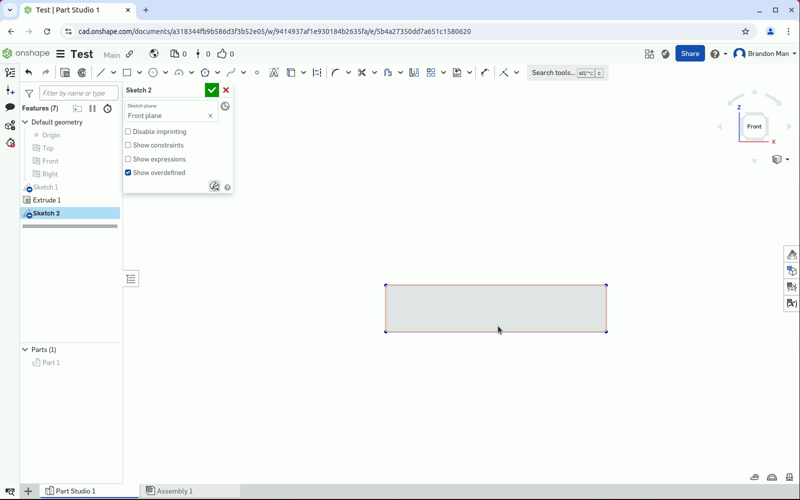
scroll(6)
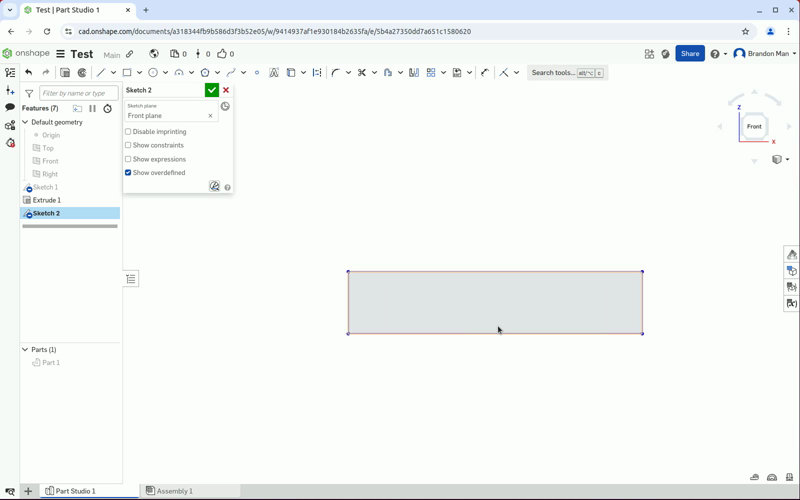
scroll(6)
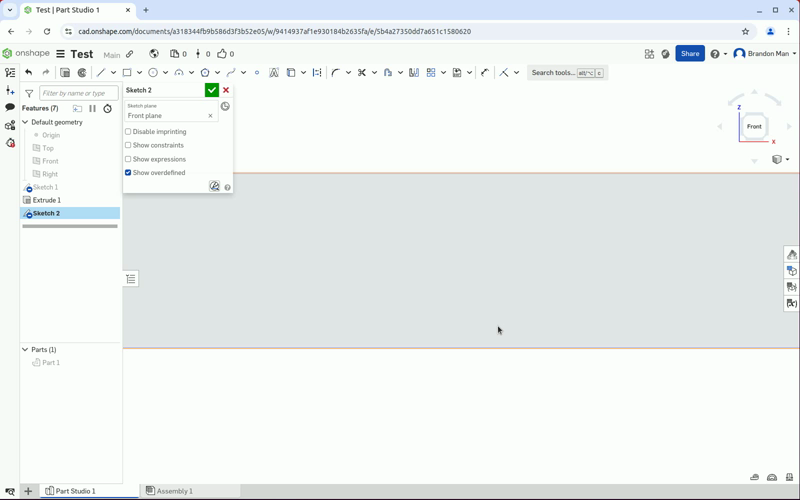
click(498, 325)
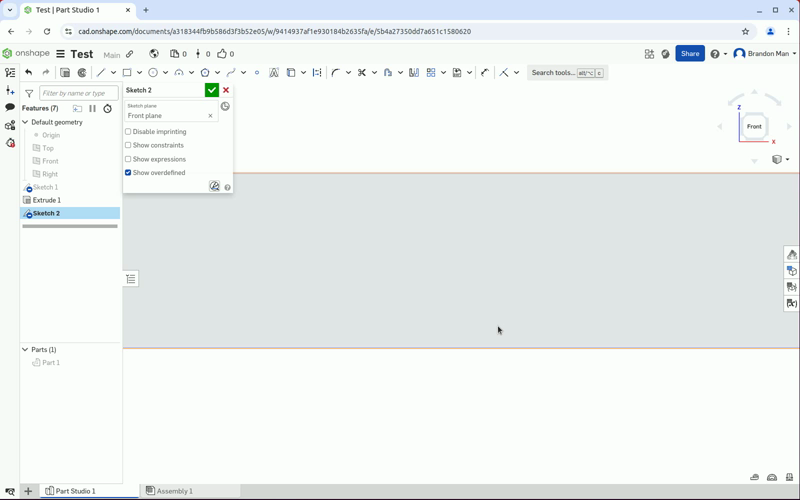
scroll(-6)
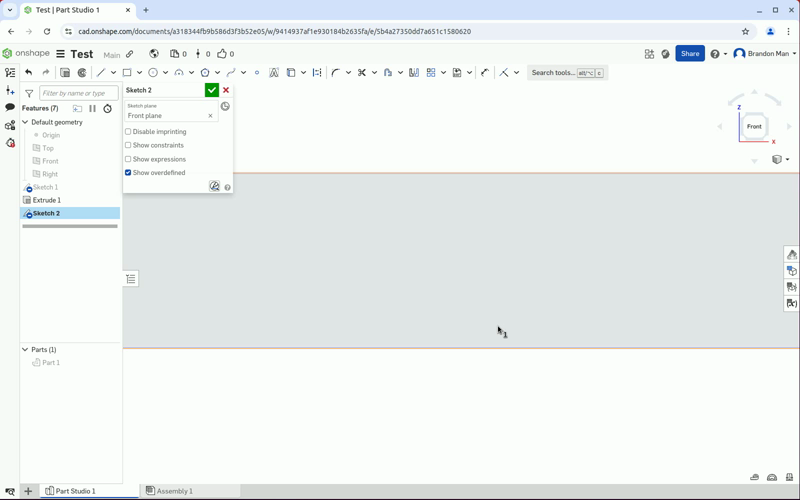
scroll(-6)
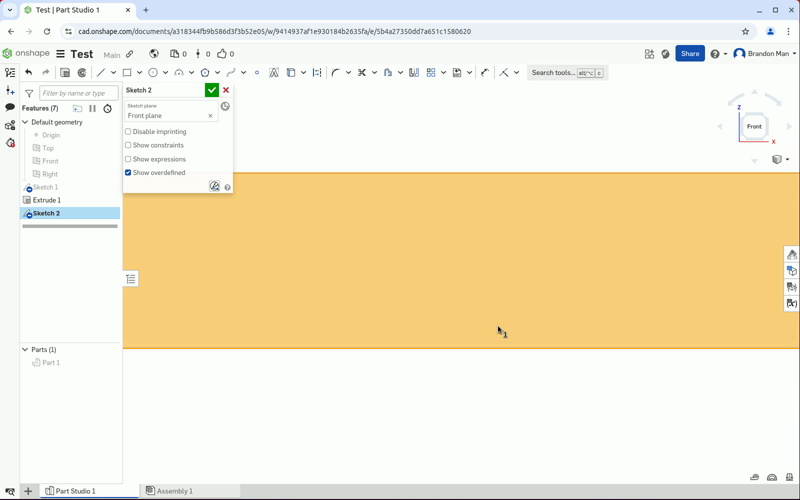
scroll(-6)
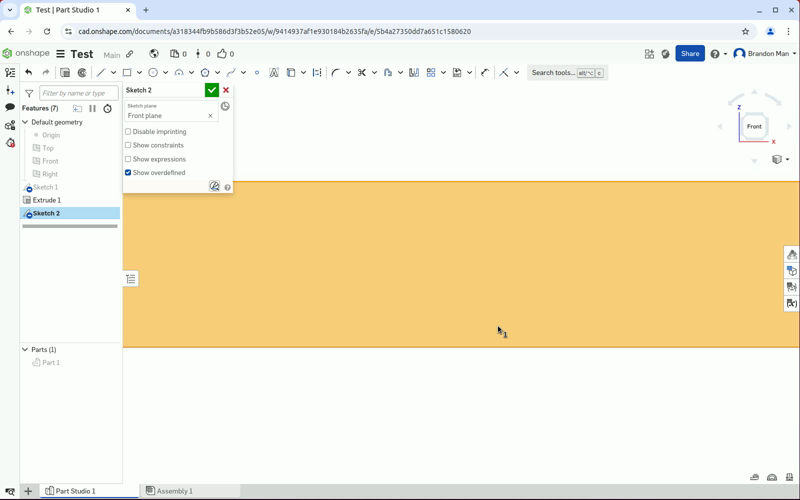
scroll(-6)
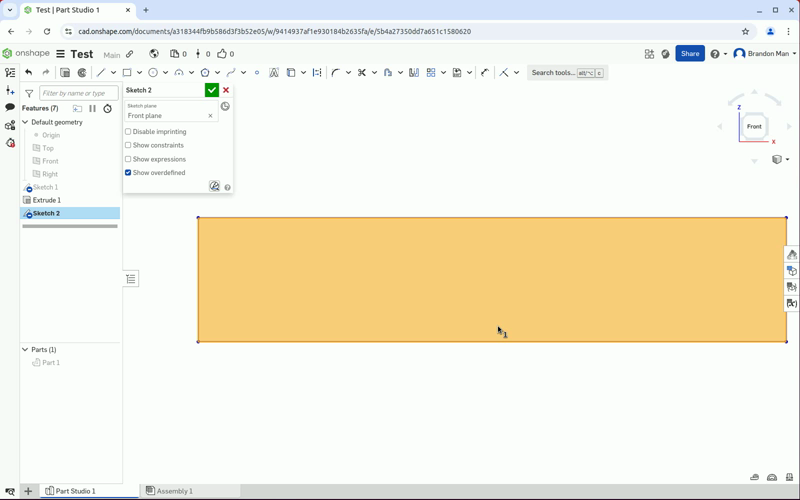
scroll(-6)
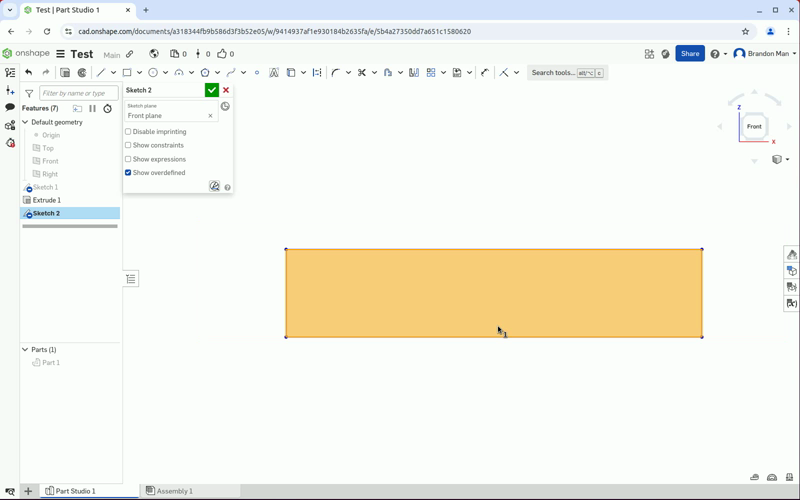
scroll(-6)
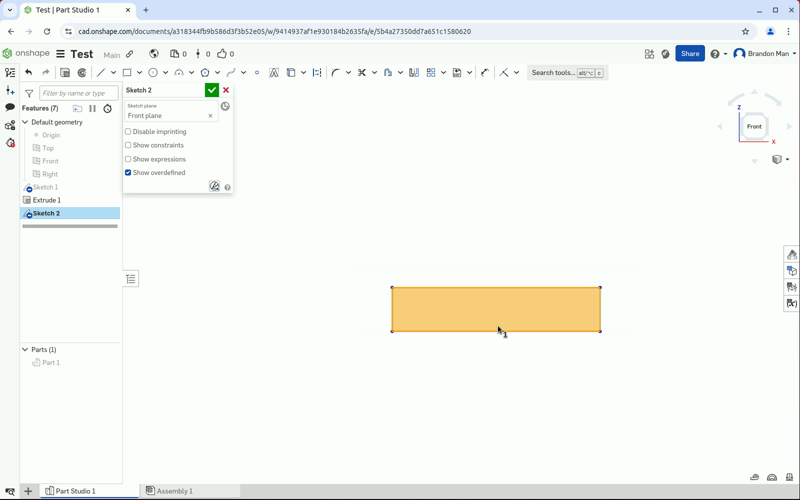
scroll(-6)
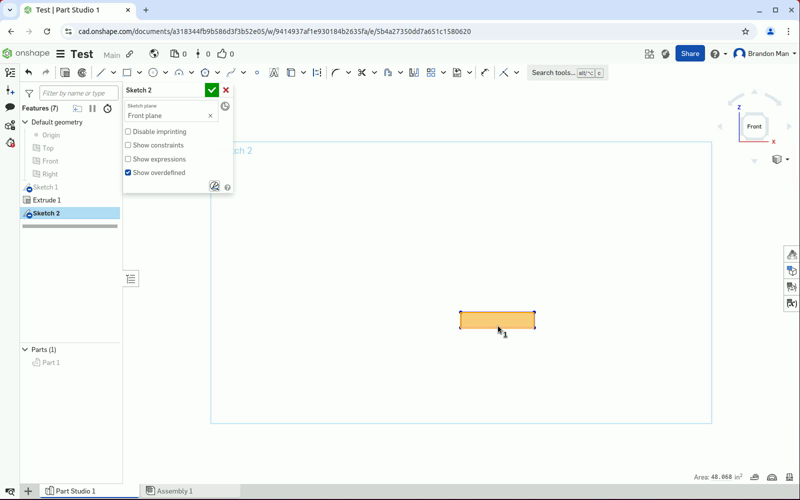
mouse_move(73, 352)
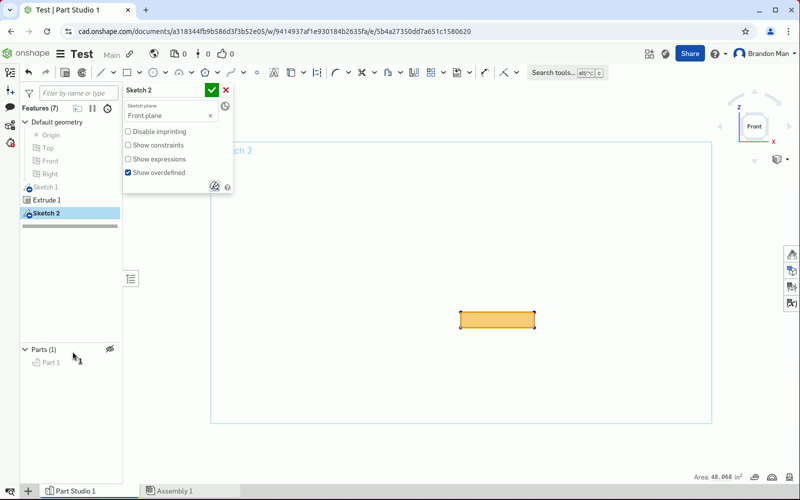
key(shift+y)
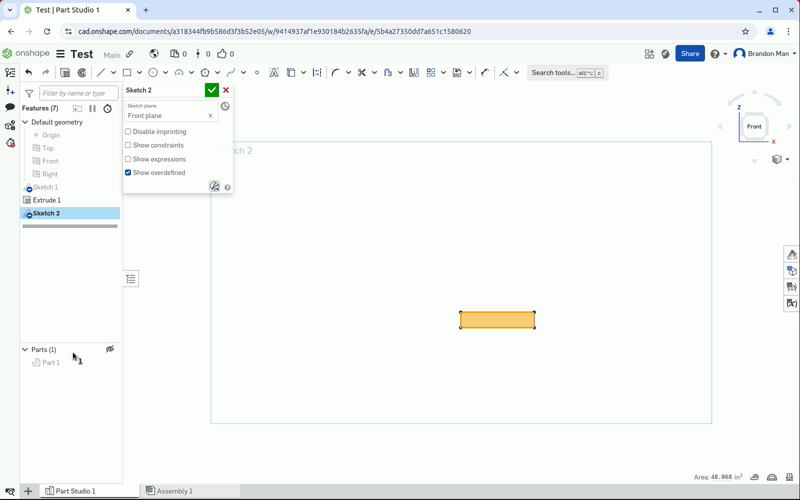
key(shift+e)
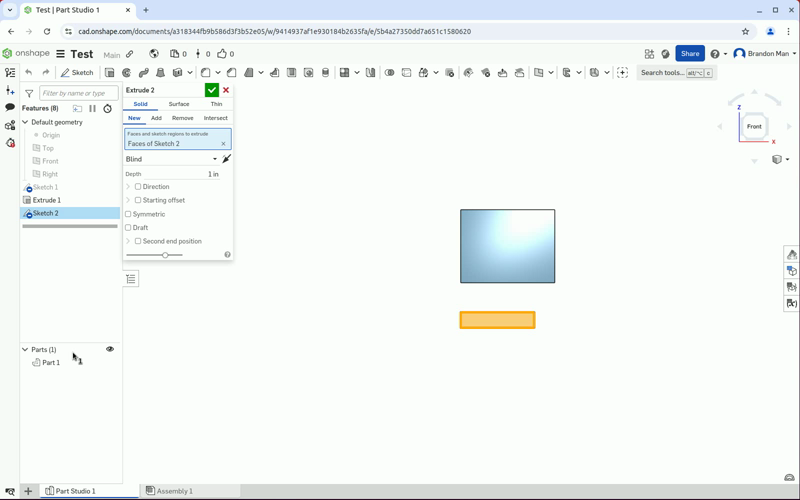
mouse_move(143, 106)
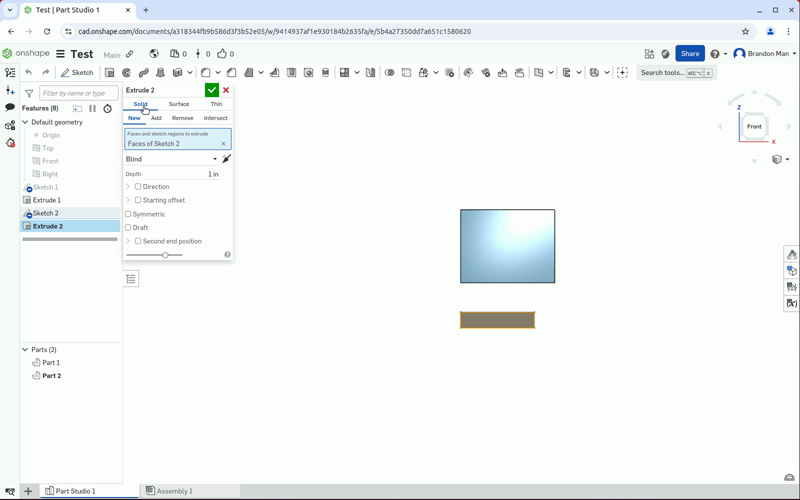
click(143, 106)
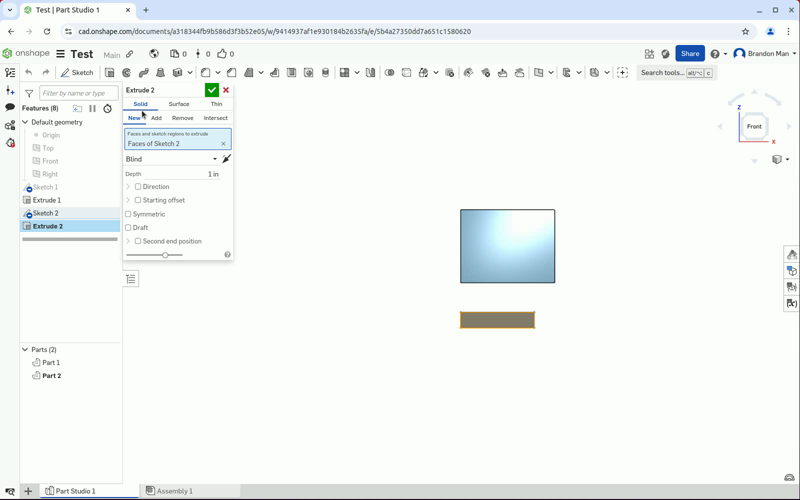
mouse_move(137, 120)
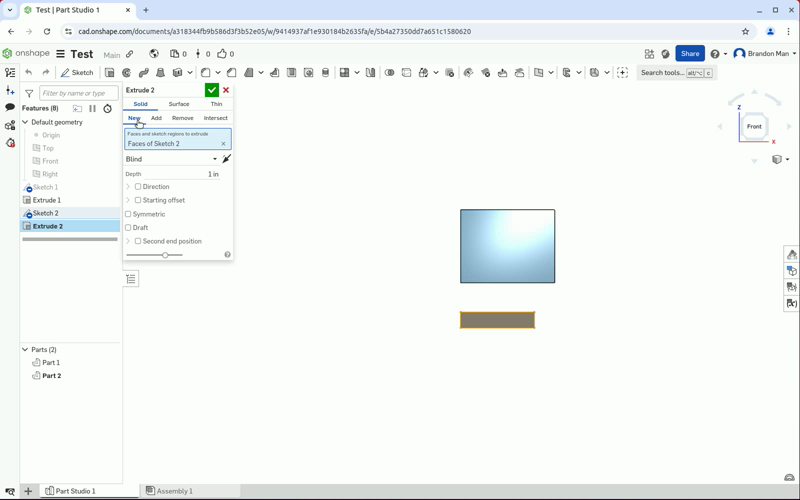
click(137, 120)
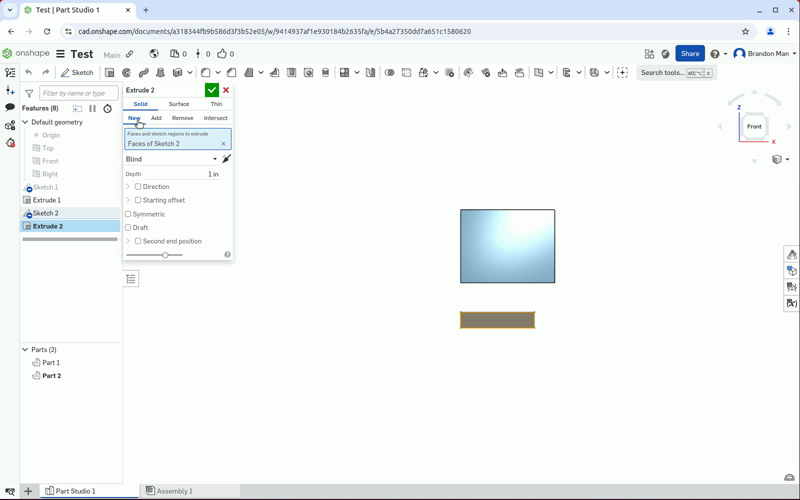
key(tab, 4)
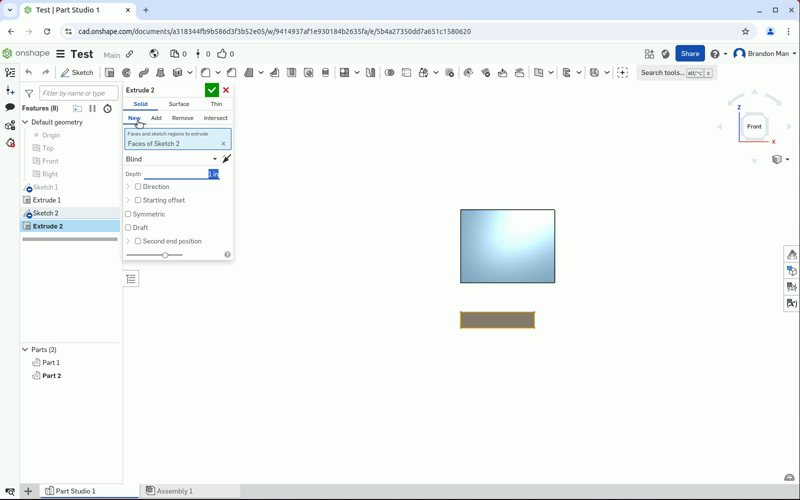
text(3.129)
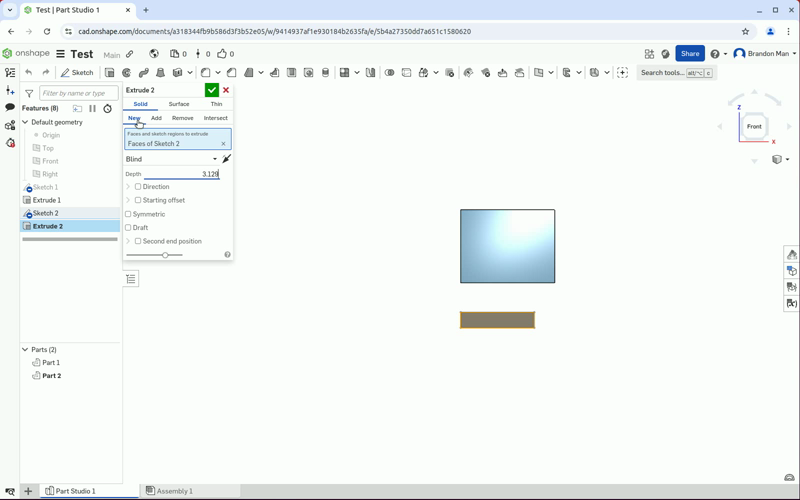
key(enter)
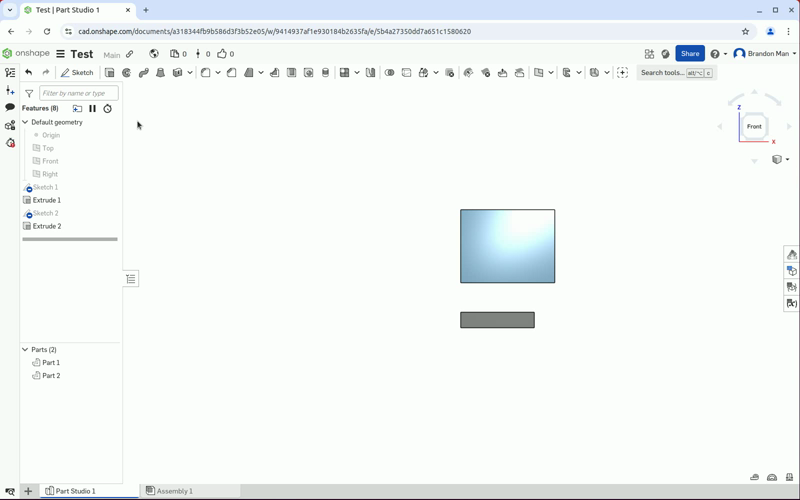
key(shift+h)
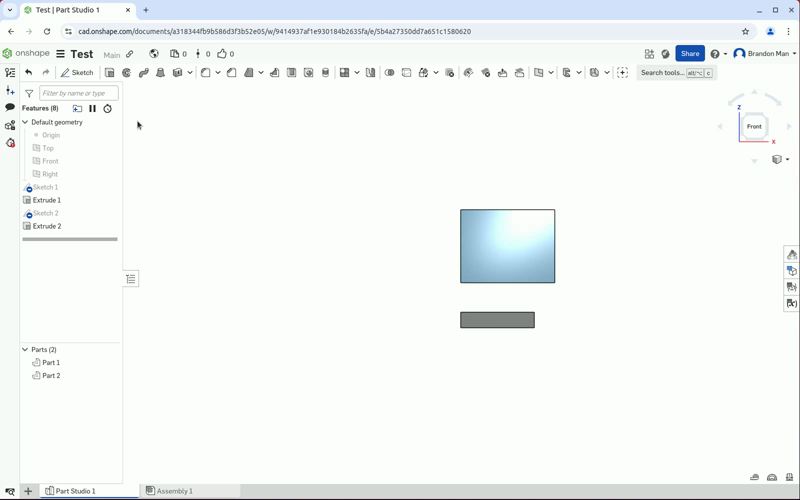
key(shift+h)
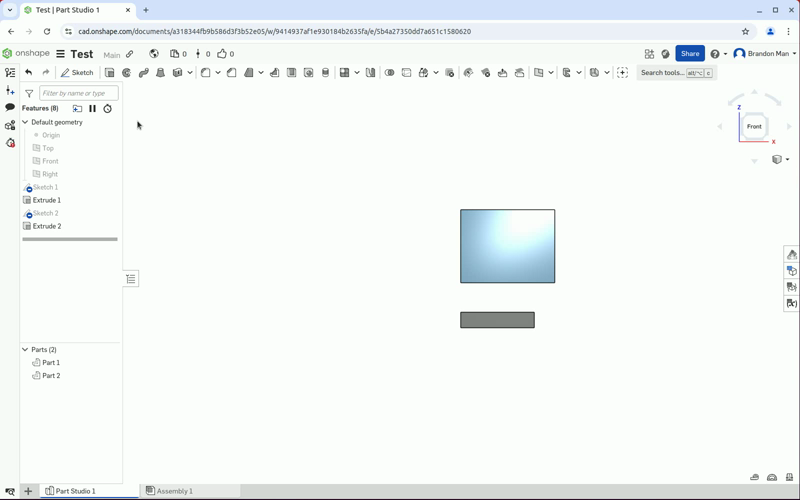
mouse_move(73, 189)
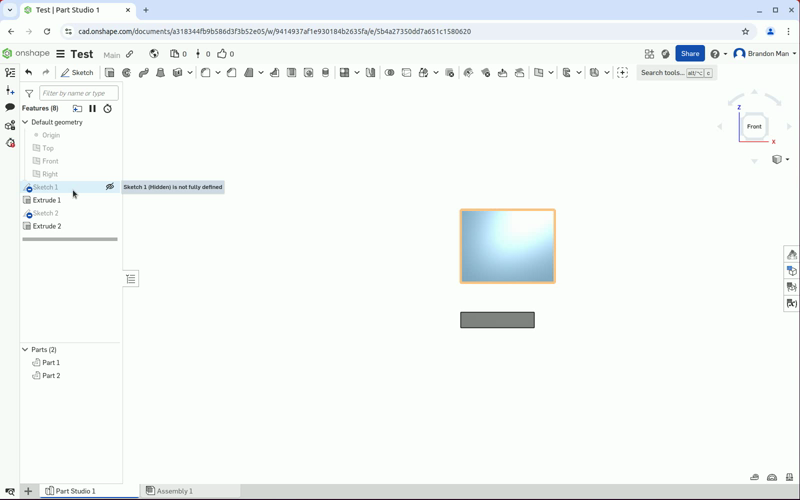
click(73, 189)
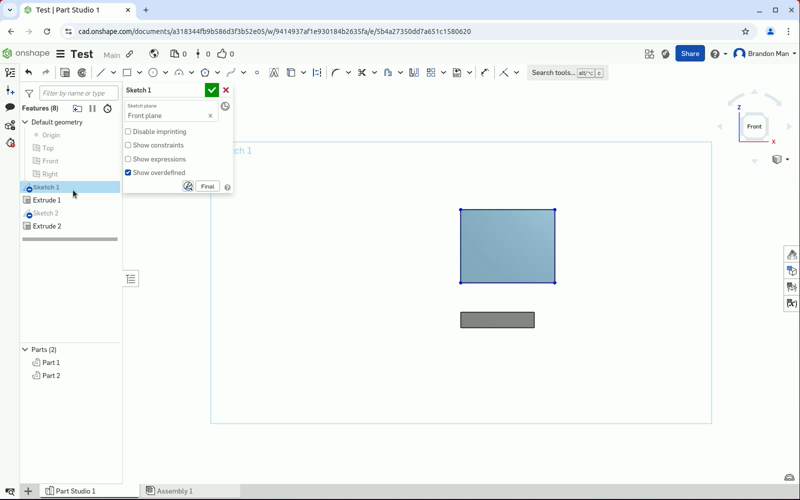
mouse_move(229, 92)
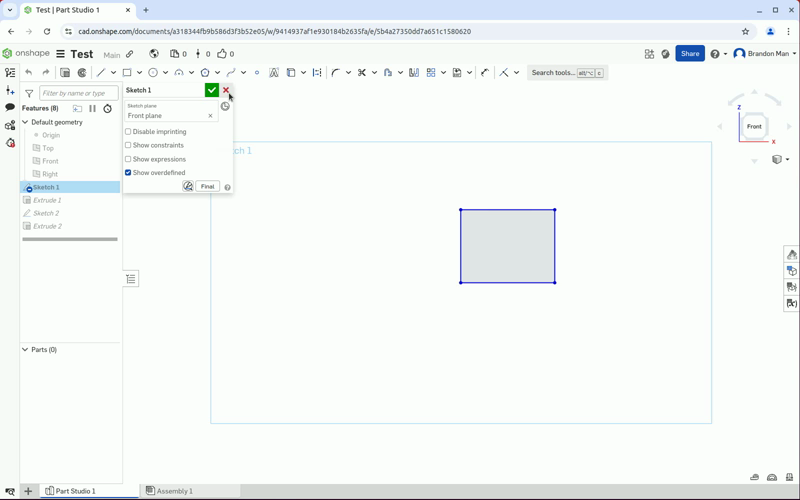
click(229, 92)
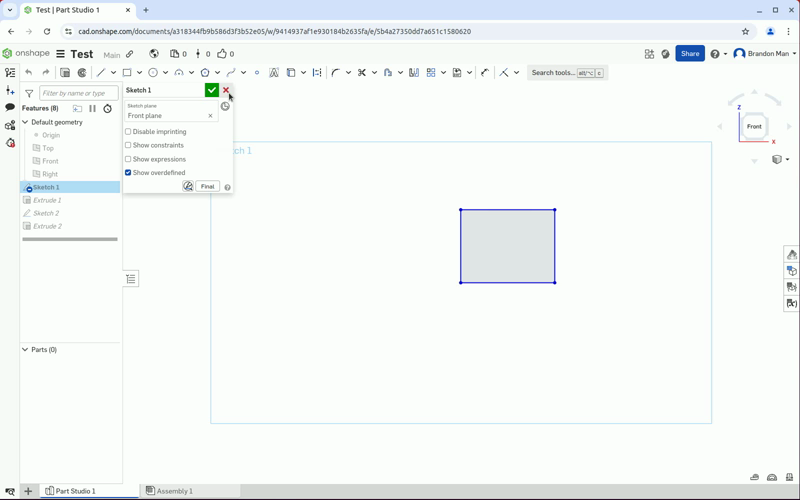
key(shift+s)
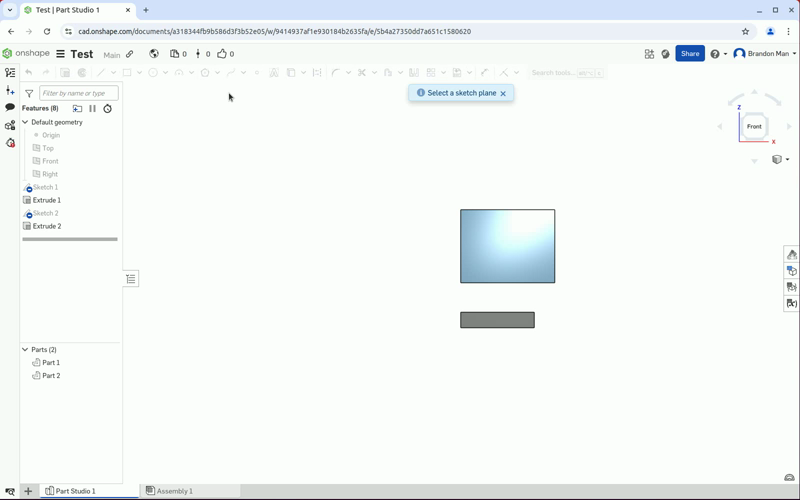
mouse_move(73, 163)
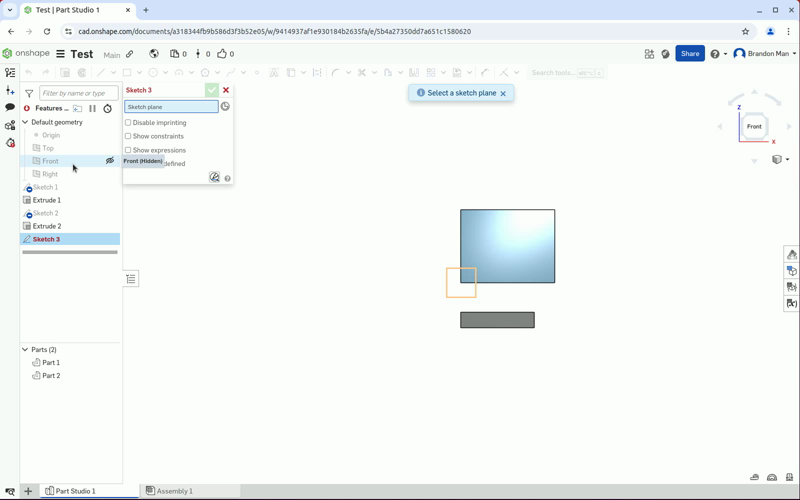
click(73, 163)
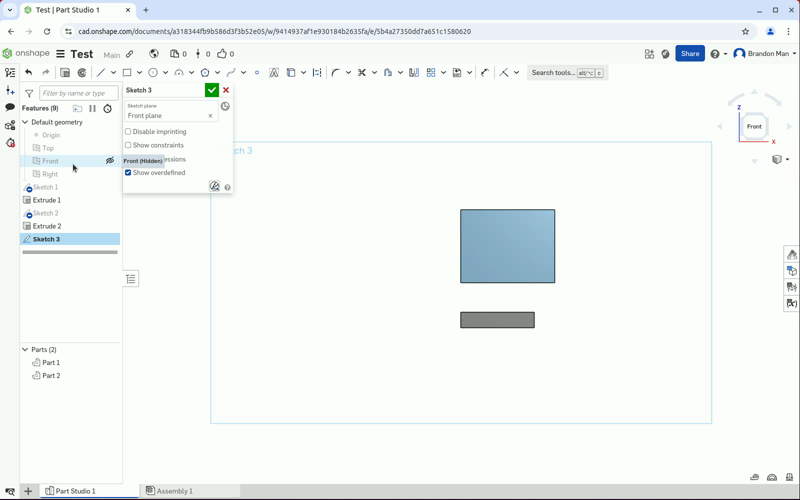
mouse_move(73, 352)
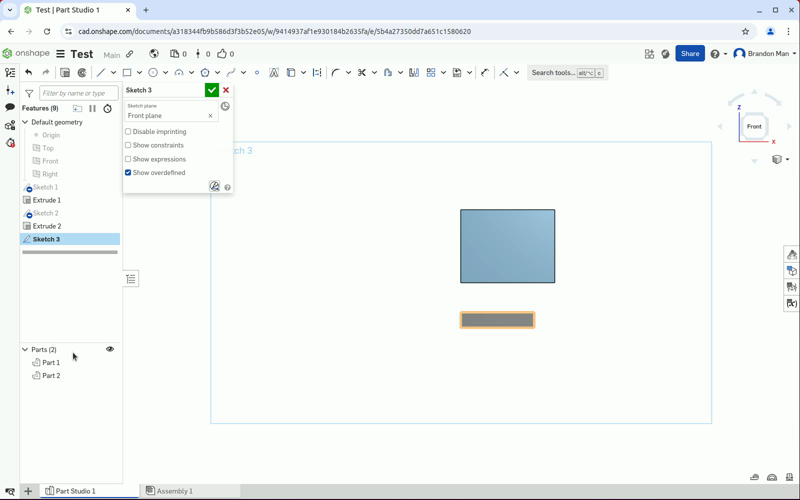
key(y)
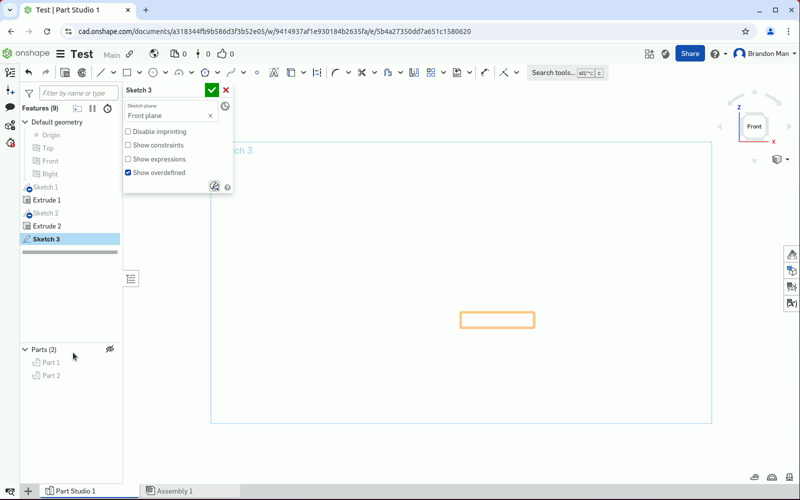
key(l)
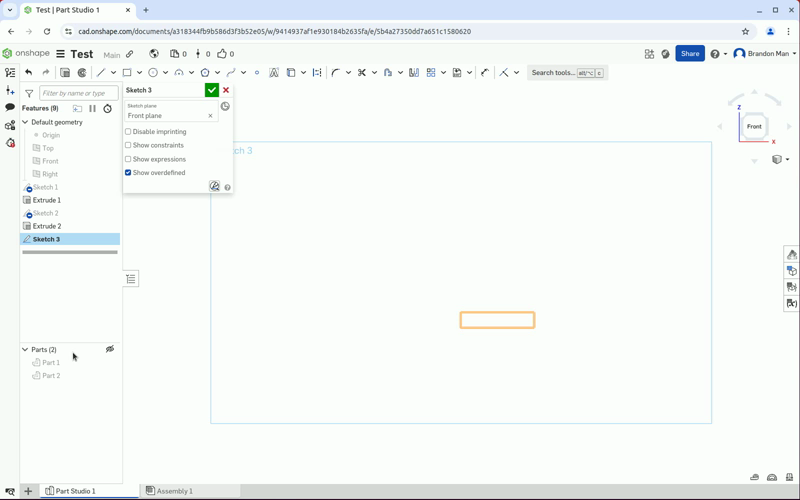
key_down(shift)
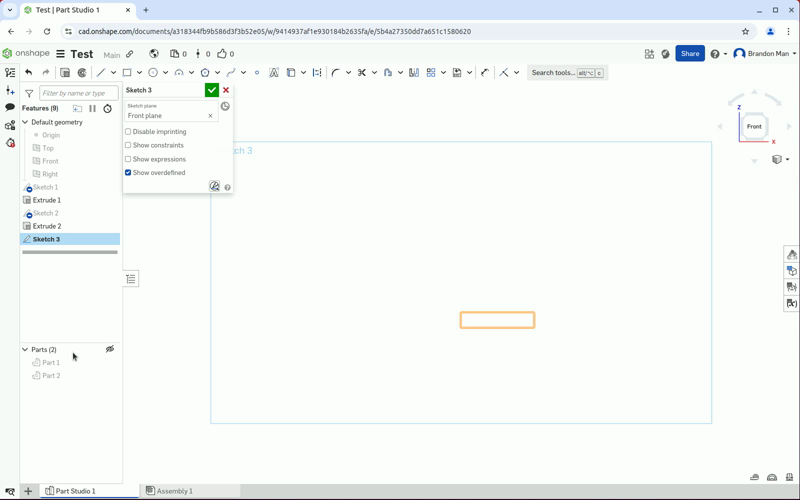
mouse_move(350, 282)
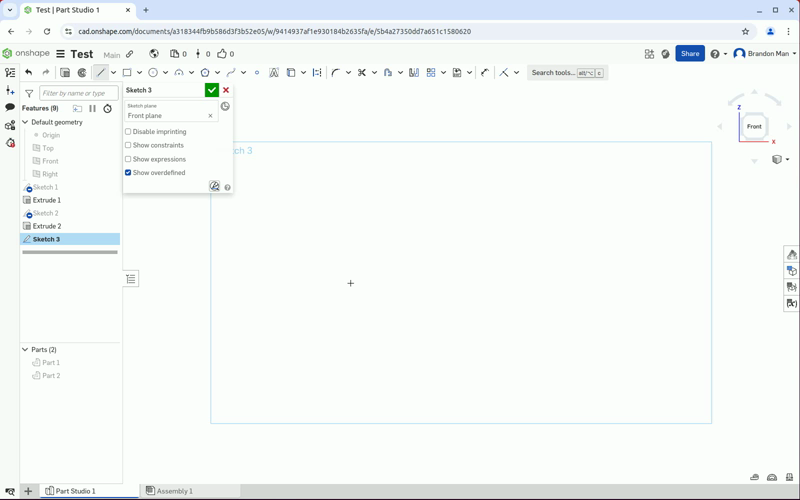
click(350, 282)
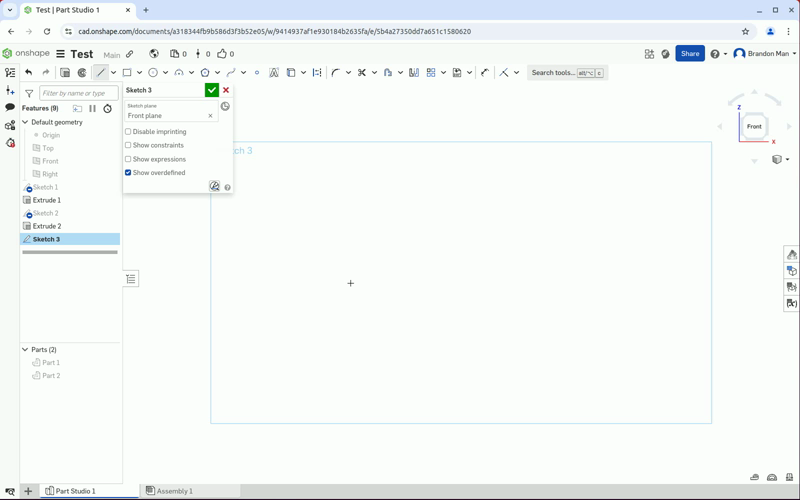
key_up(shift)
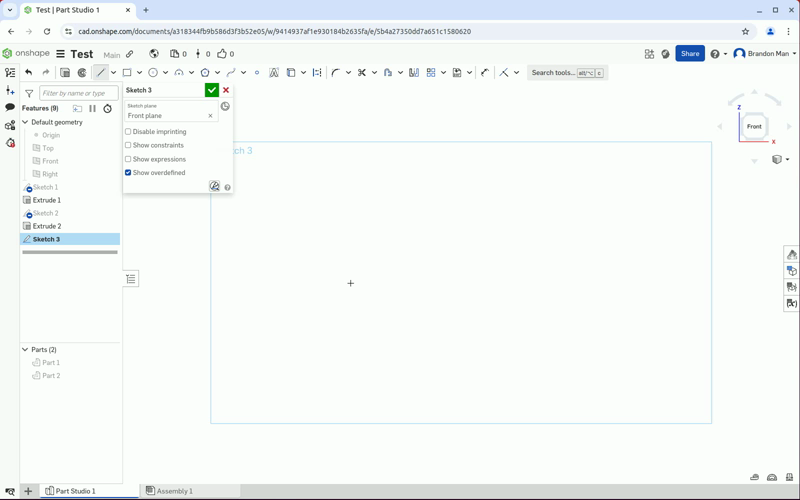
key_down(shift)
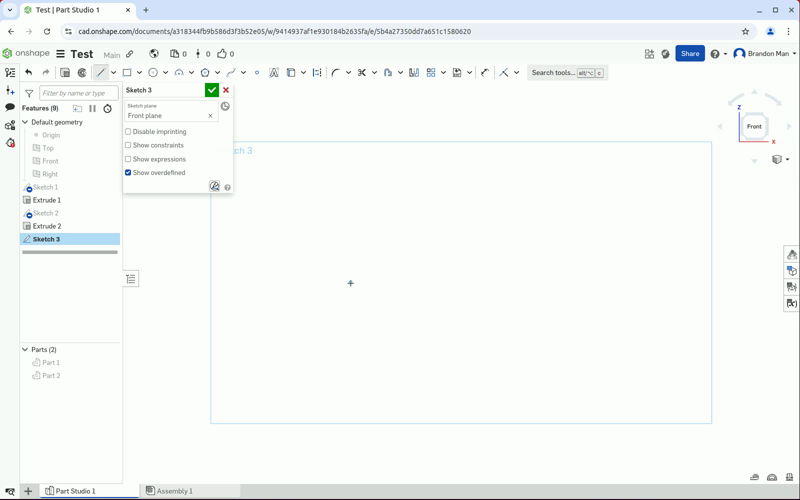
mouse_move(423, 282)
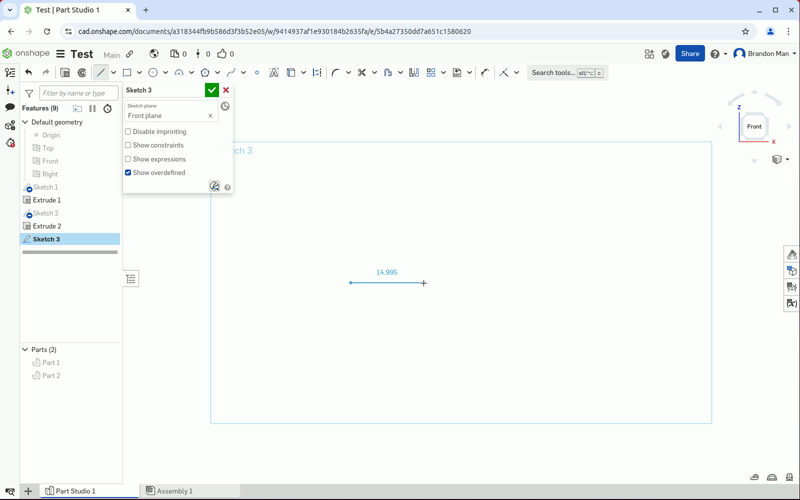
click(423, 282)
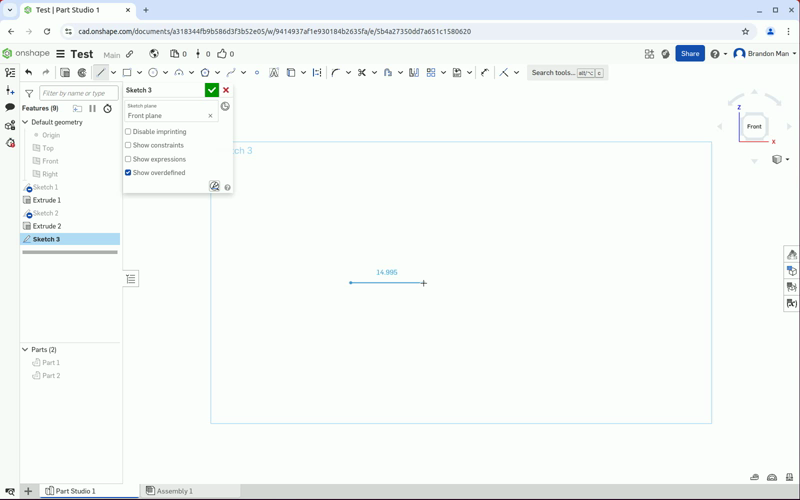
key_up(shift)
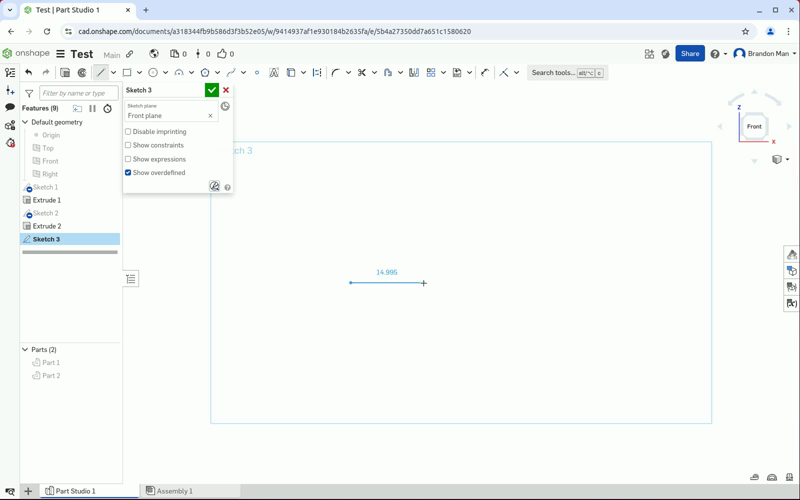
key_down(shift)
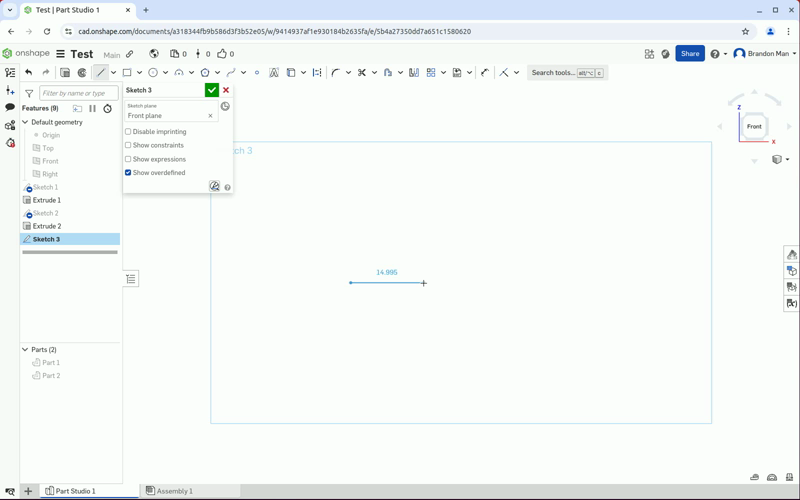
mouse_move(423, 199)
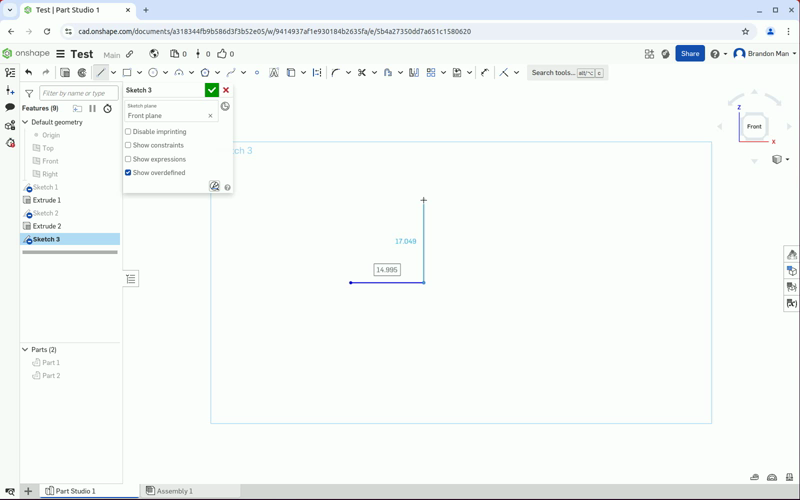
click(423, 199)
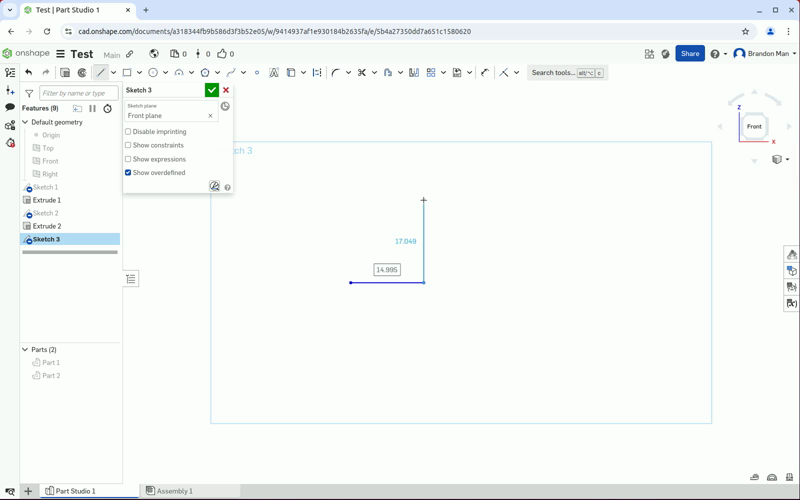
key_up(shift)
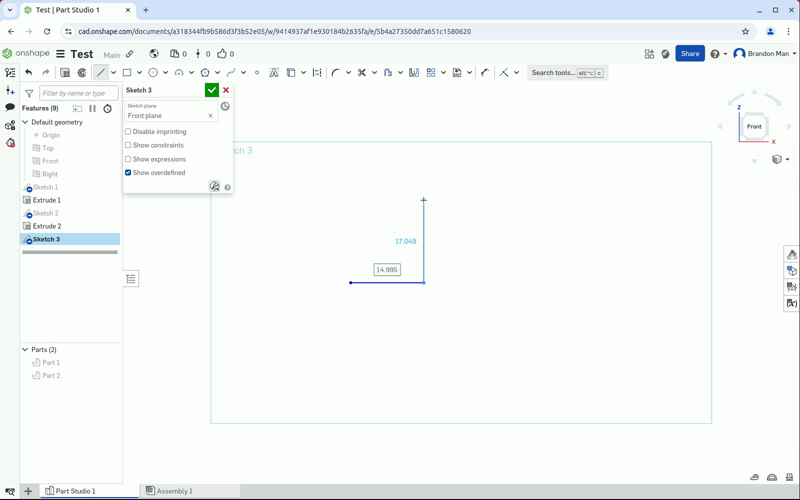
key_down(shift)
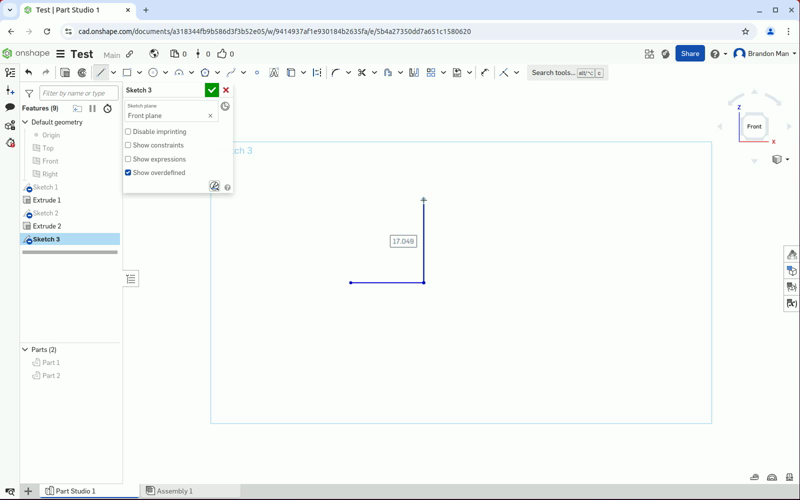
mouse_move(350, 199)
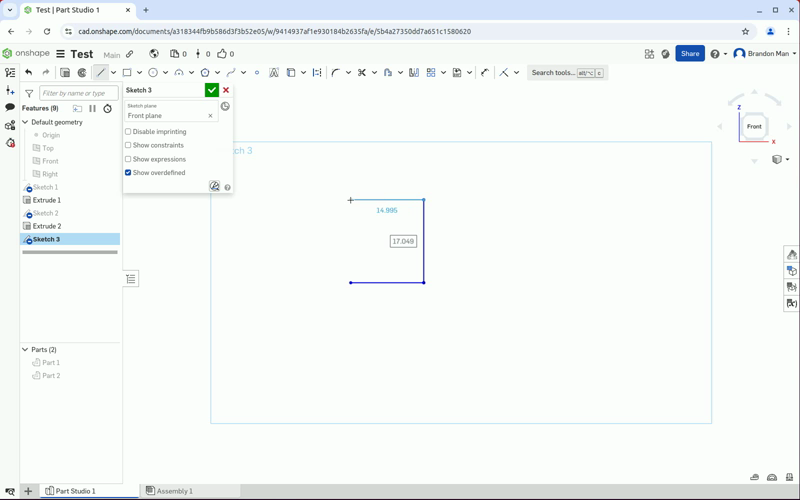
click(350, 199)
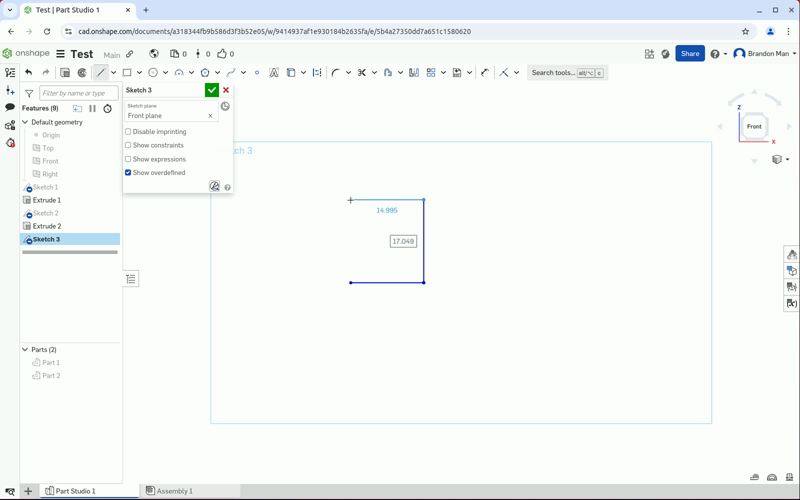
key_up(shift)
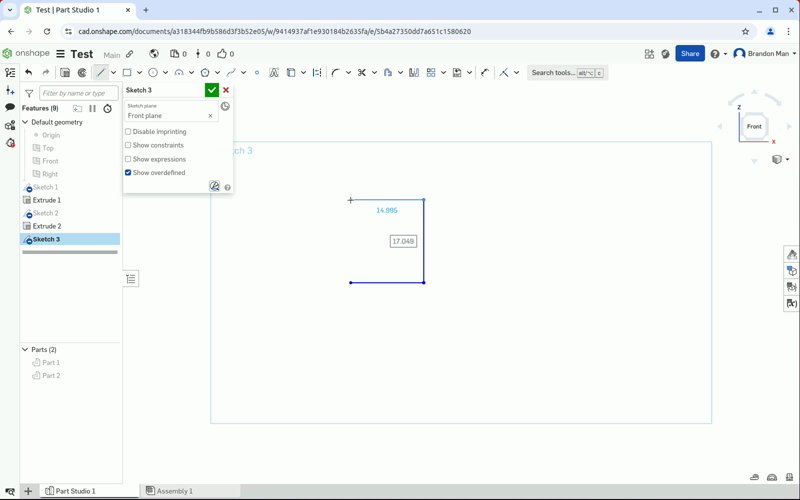
key_down(shift)
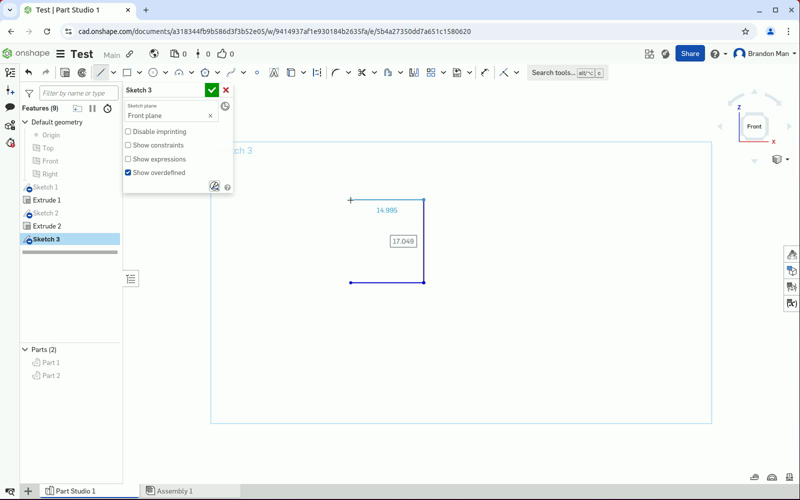
mouse_move(350, 282)
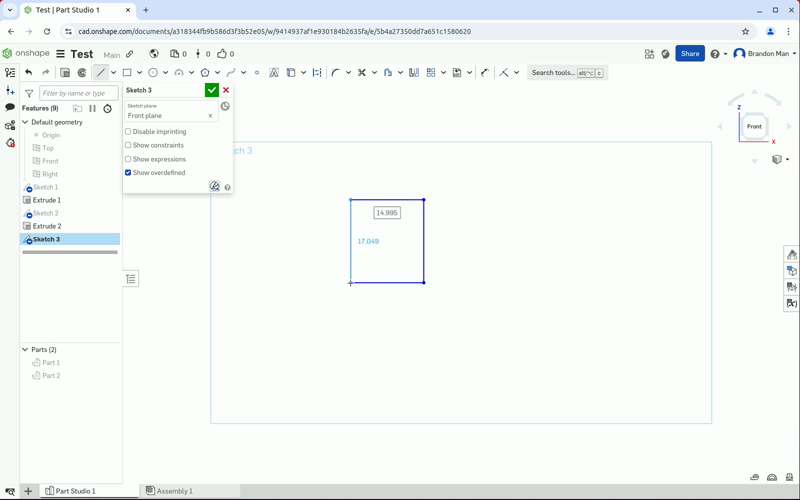
key_up(shift)
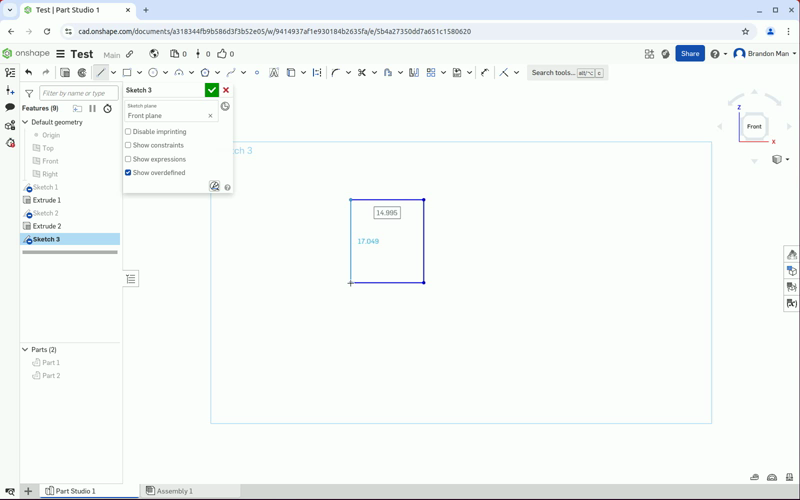
click(350, 282)
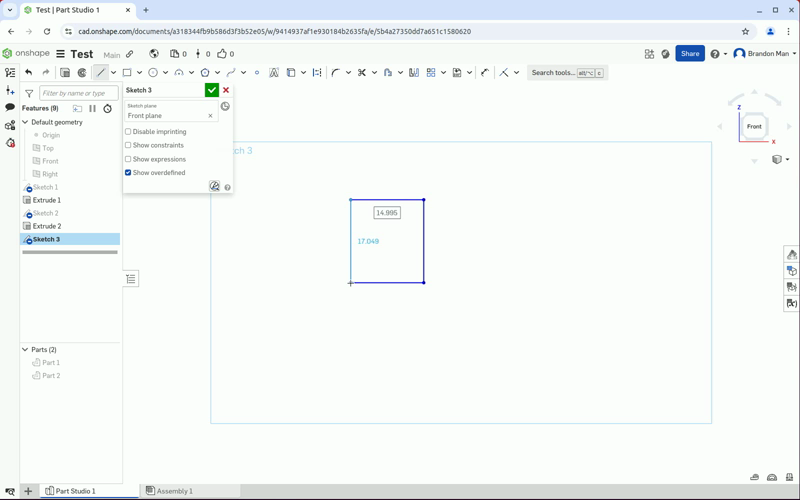
key(esc)
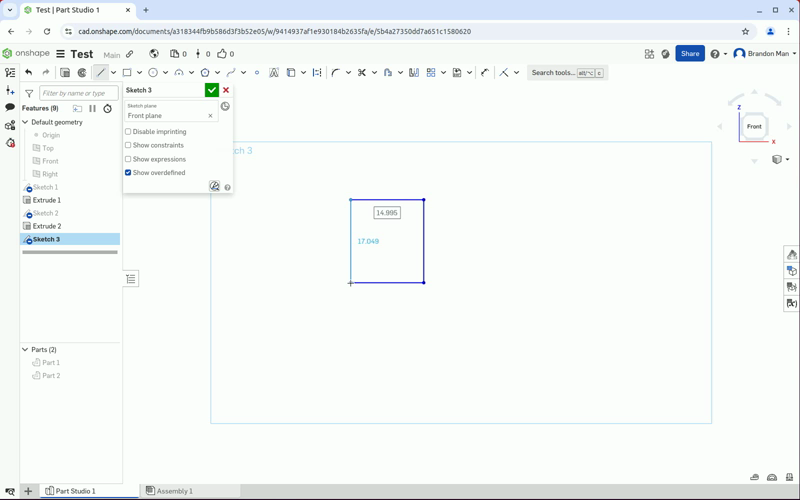
mouse_move(397, 222)
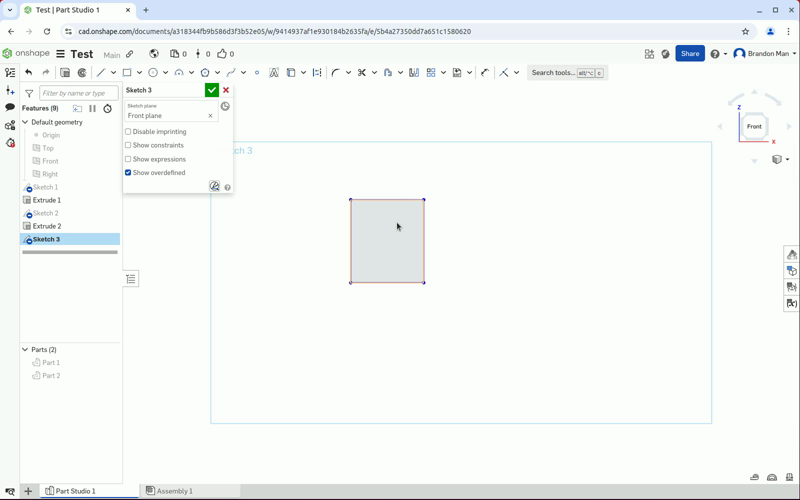
click(397, 222)
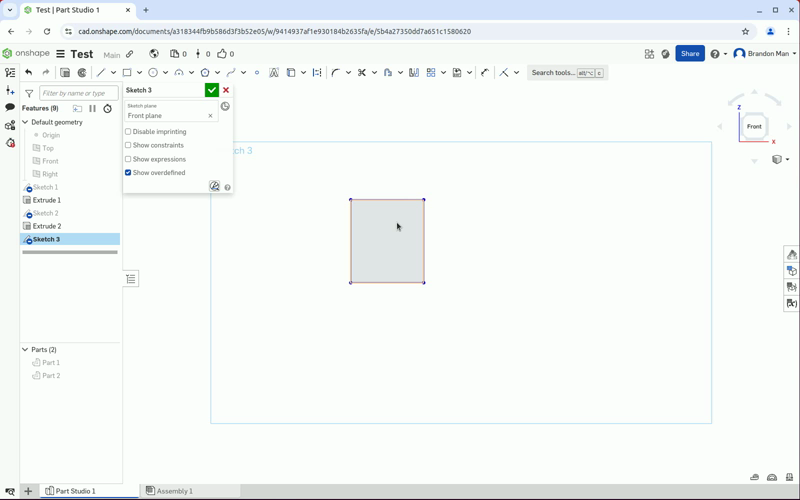
mouse_move(73, 352)
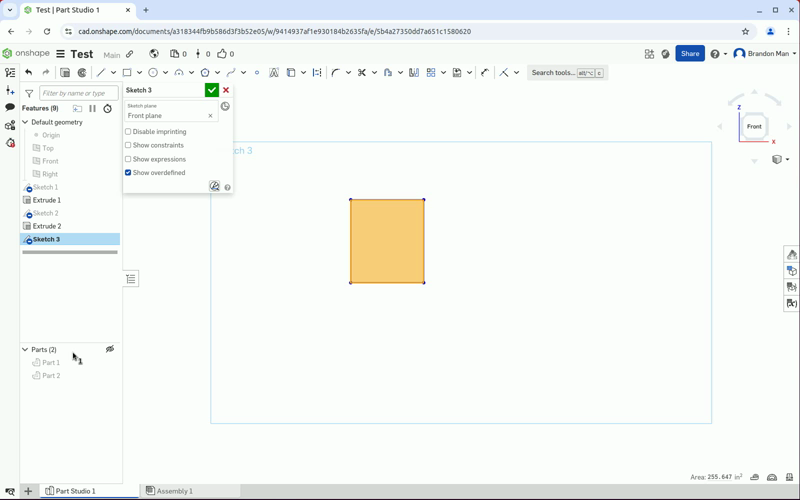
key(shift+y)
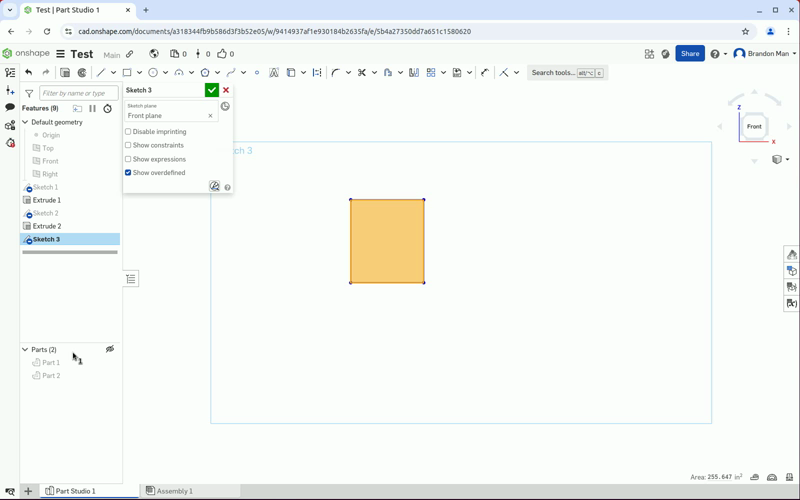
key(shift+e)
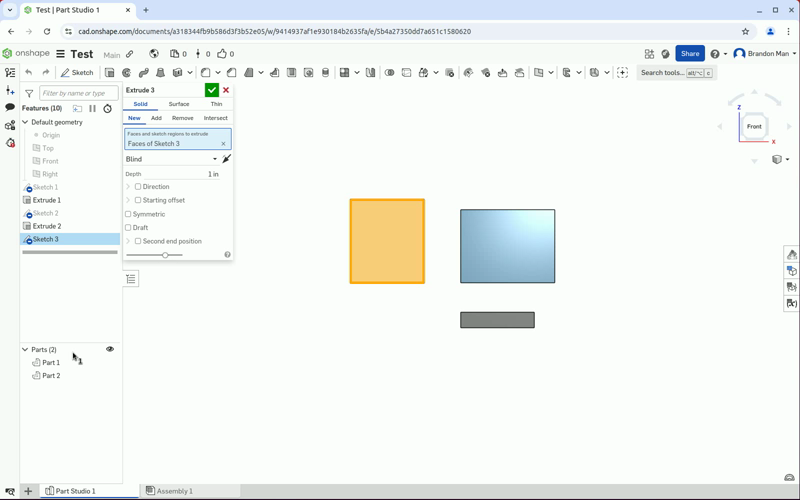
mouse_move(143, 106)
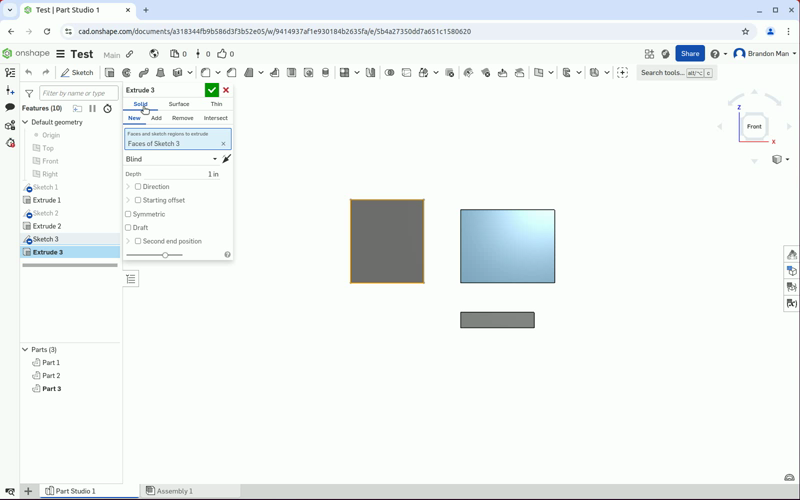
click(143, 106)
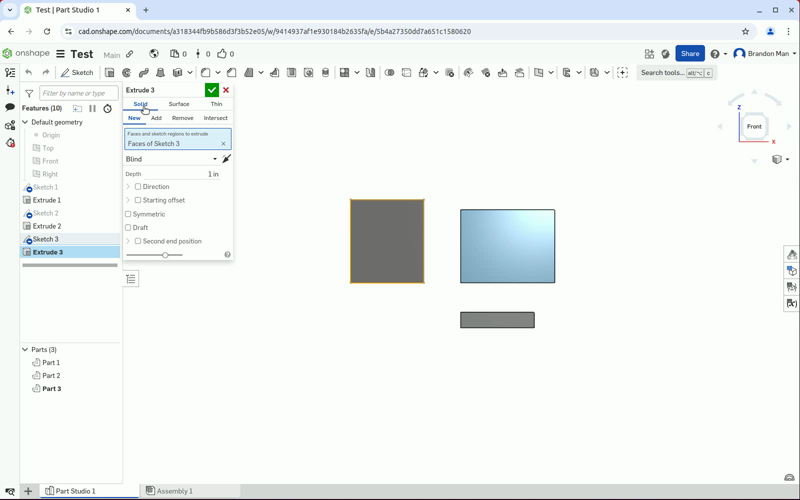
mouse_move(137, 120)
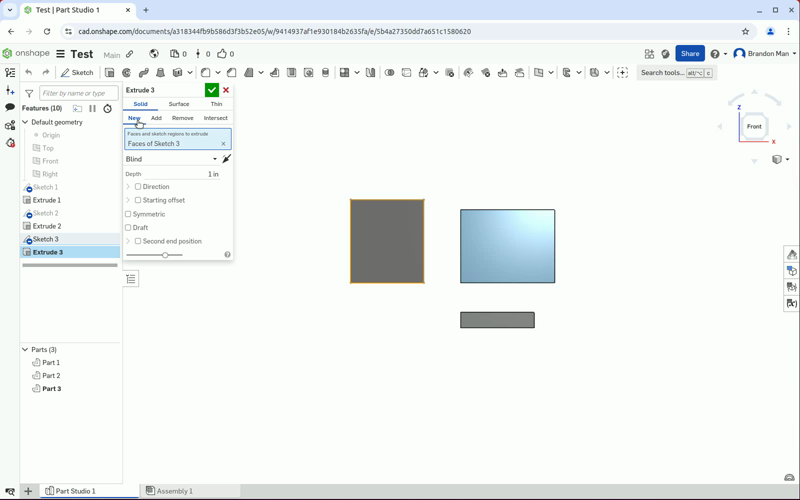
click(137, 120)
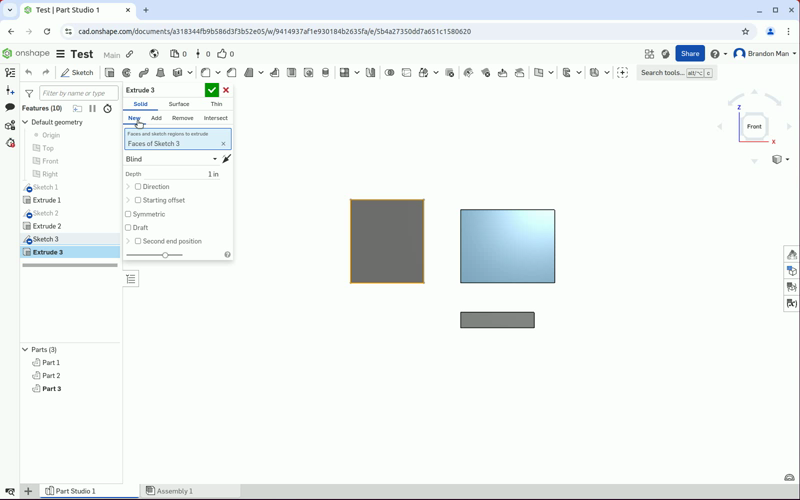
key(tab, 4)
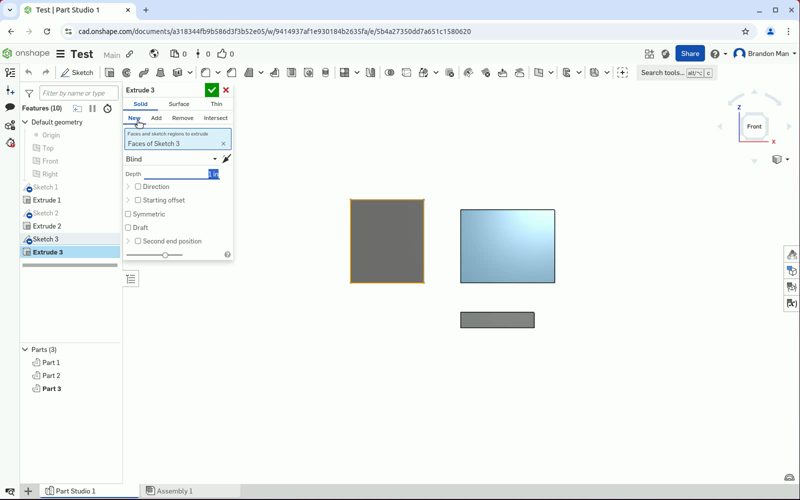
text(3.129)
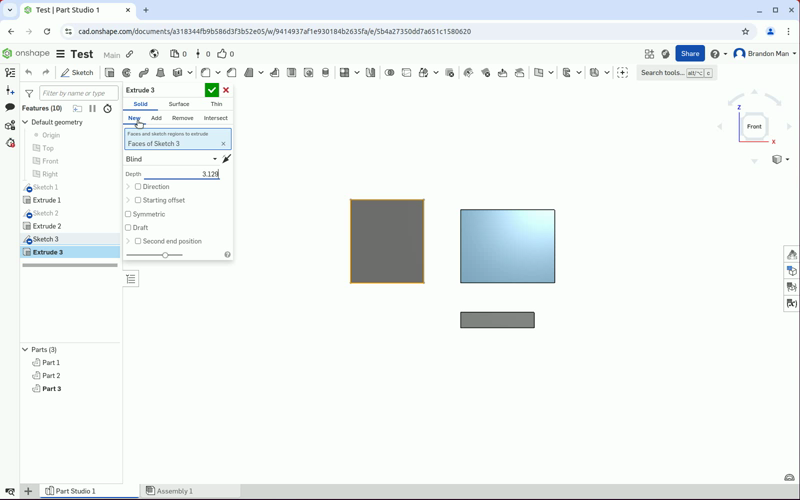
key(enter)
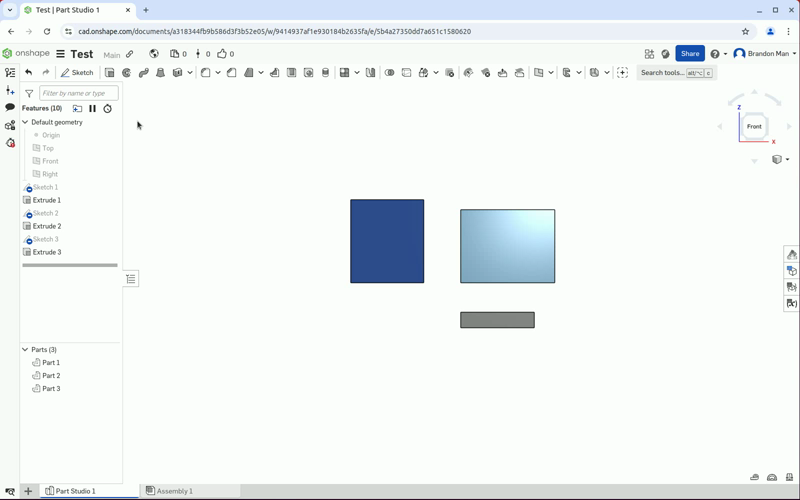
key(shift+h)
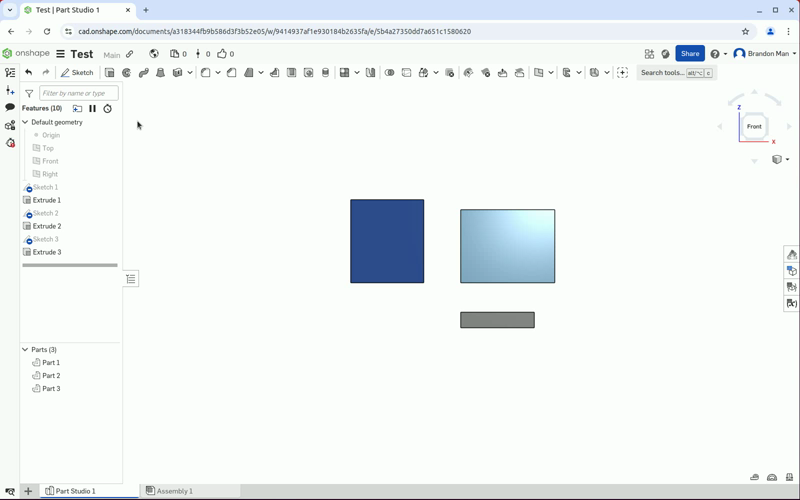
key(shift+h)
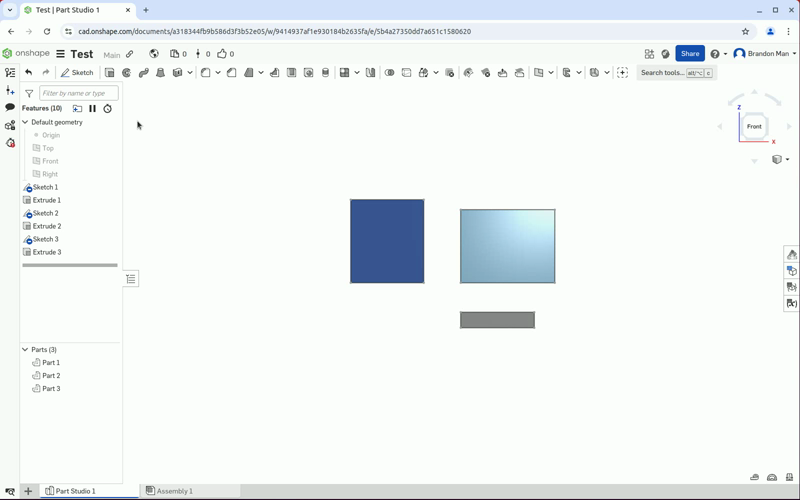
key(shift+7)
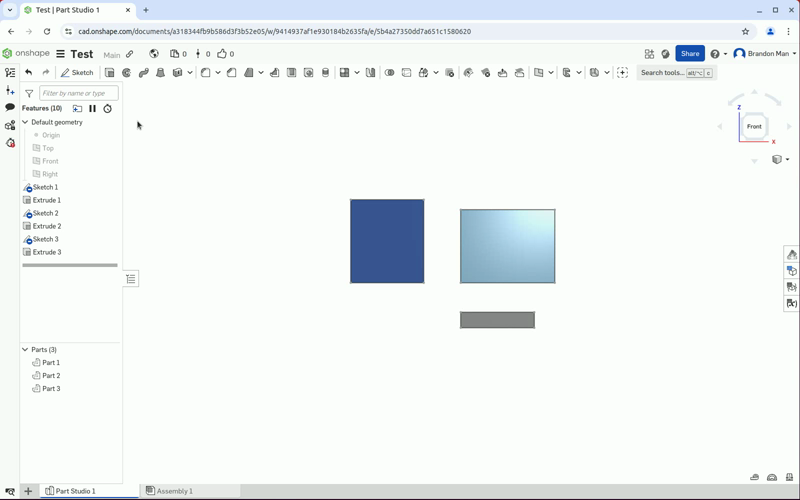
key(left, 2)
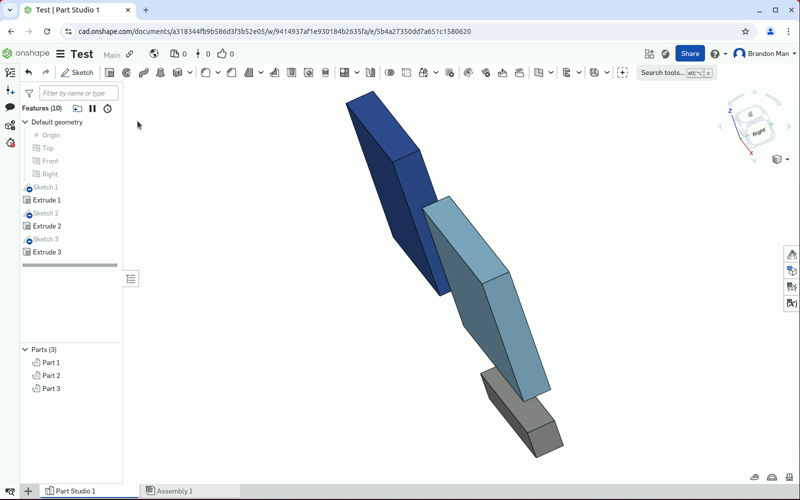
key(down, 2)
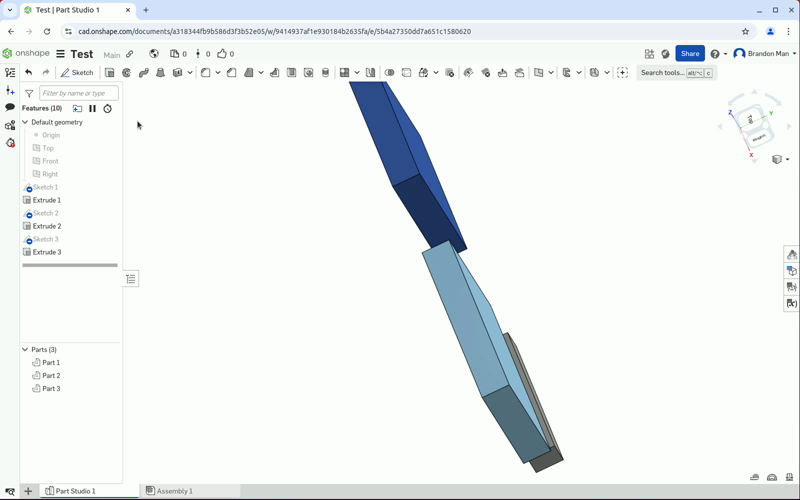
key(up, 2)
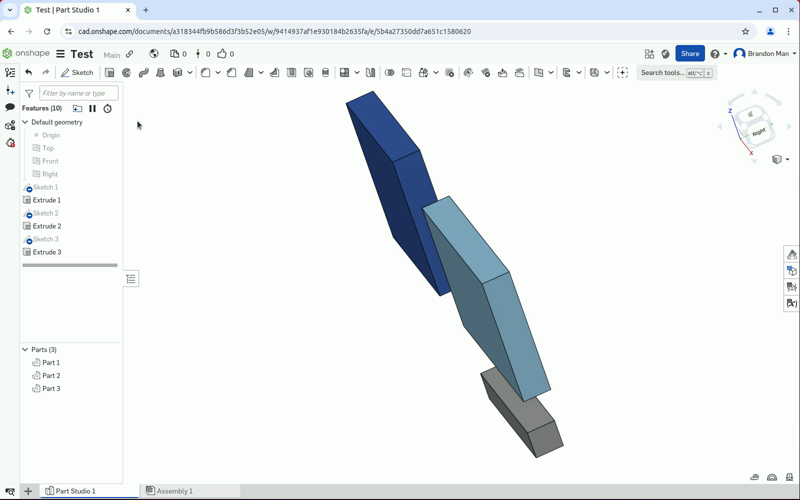
key(right, 2)
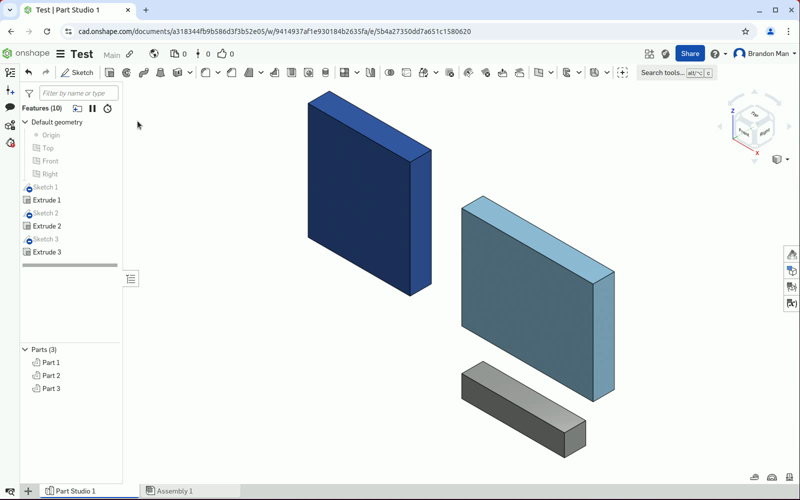
mouse_move(73, 189)
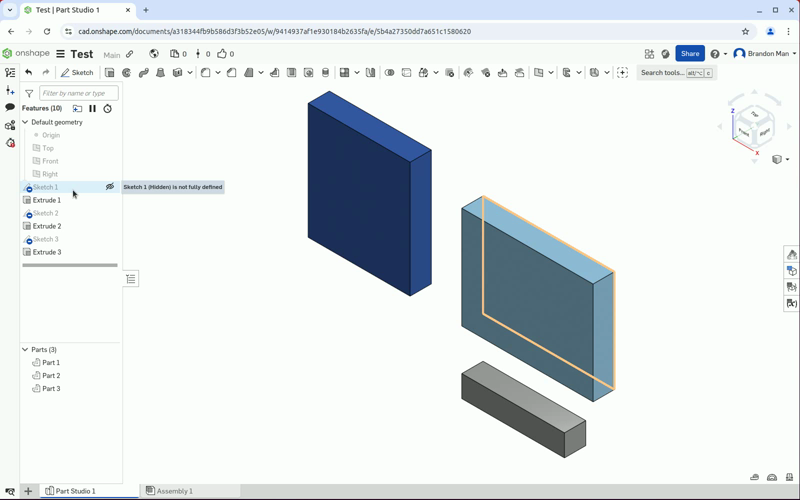
click(73, 189)